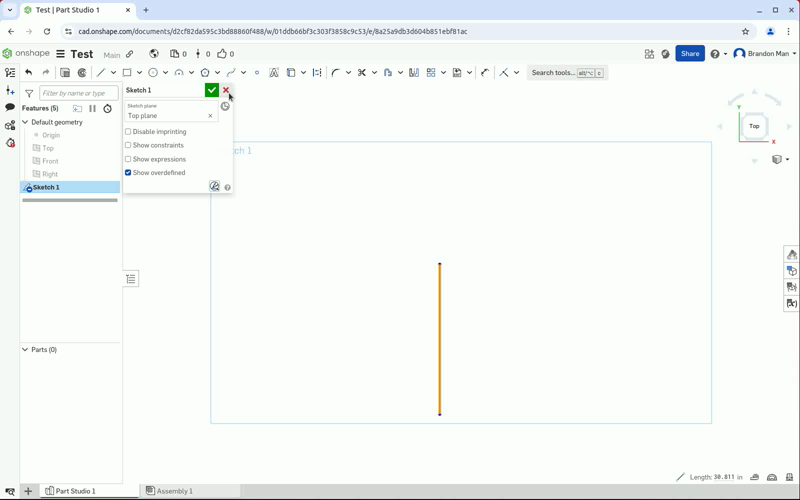
key(shift+h)
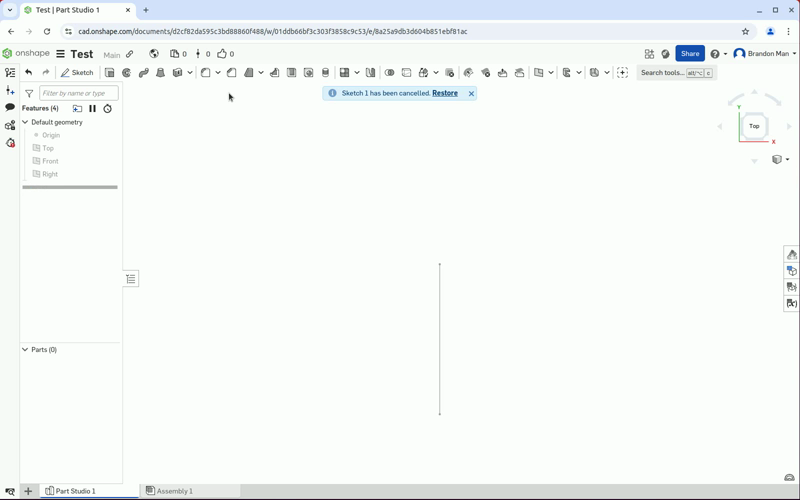
mouse_move(73, 352)
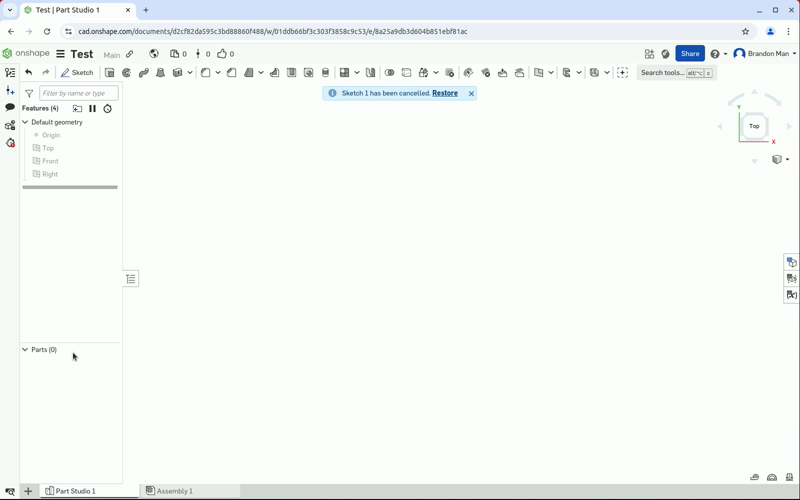
key(y)
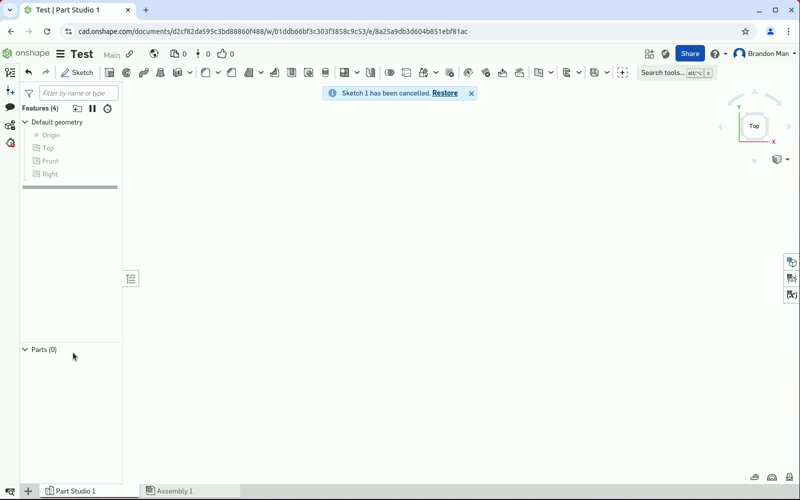
key(shift+p)
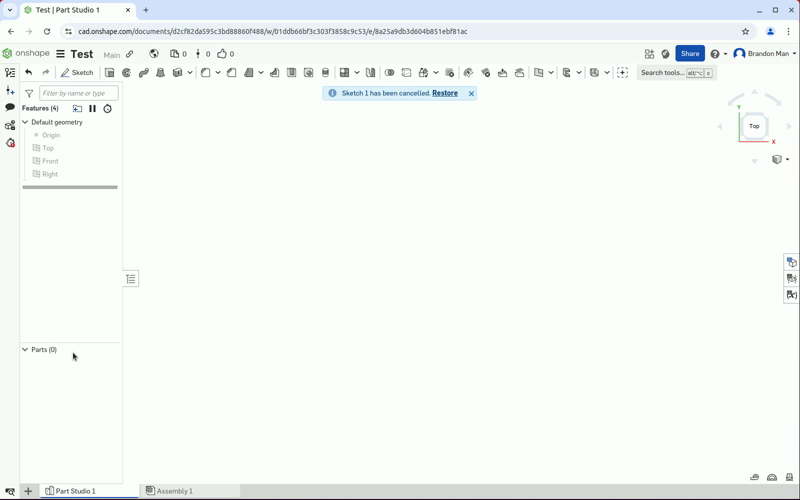
key(space)
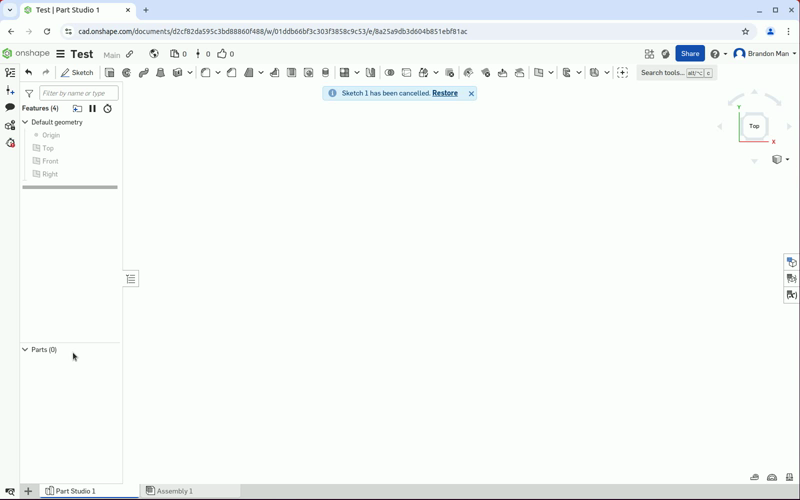
key_down(shift)
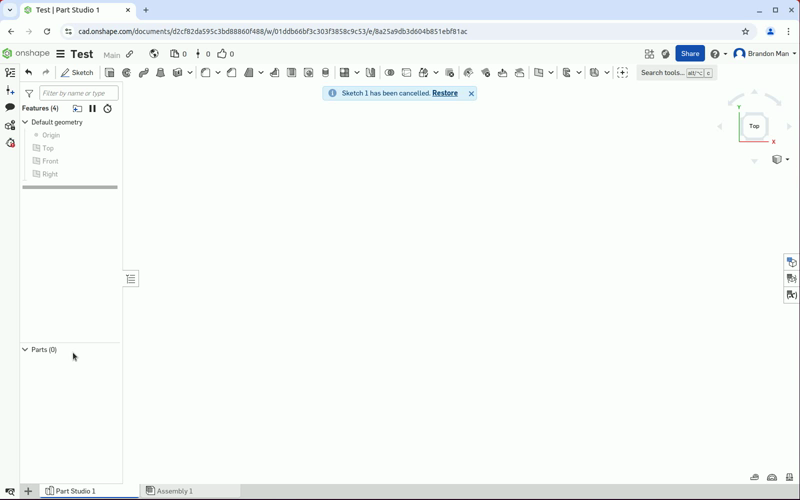
key(up)
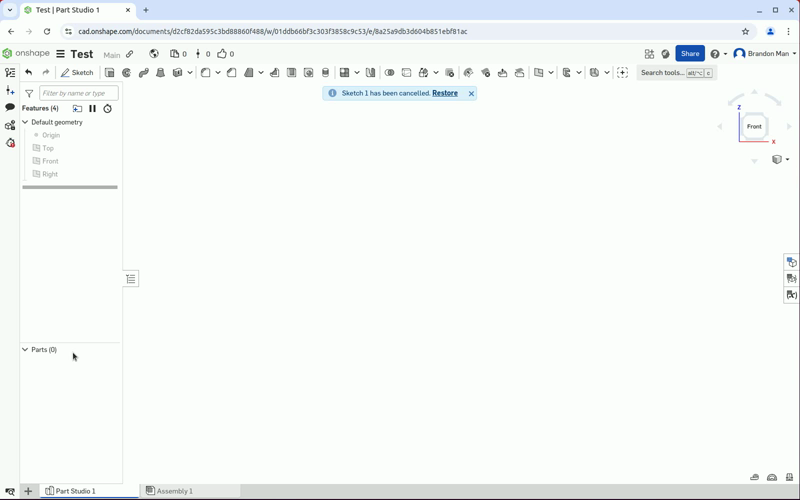
key_up(shift)
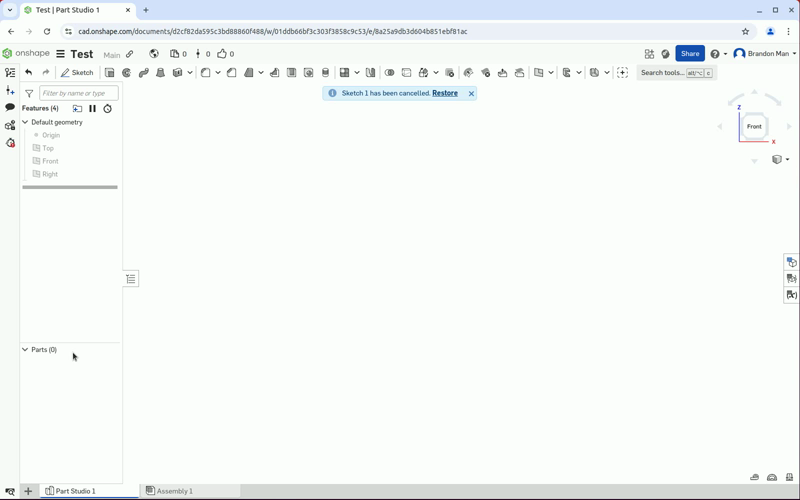
key(space)
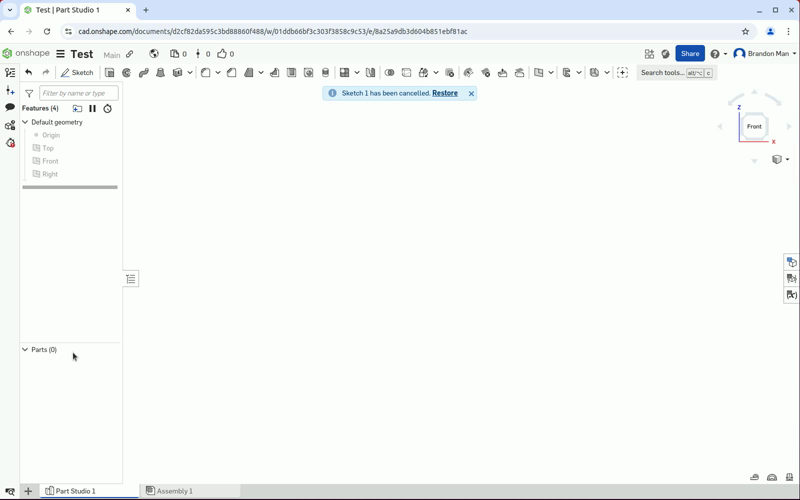
key_down(shift)
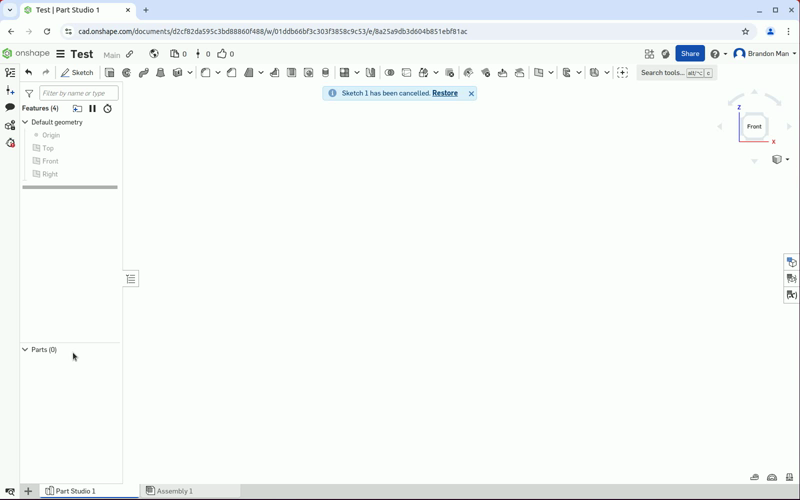
key(left)
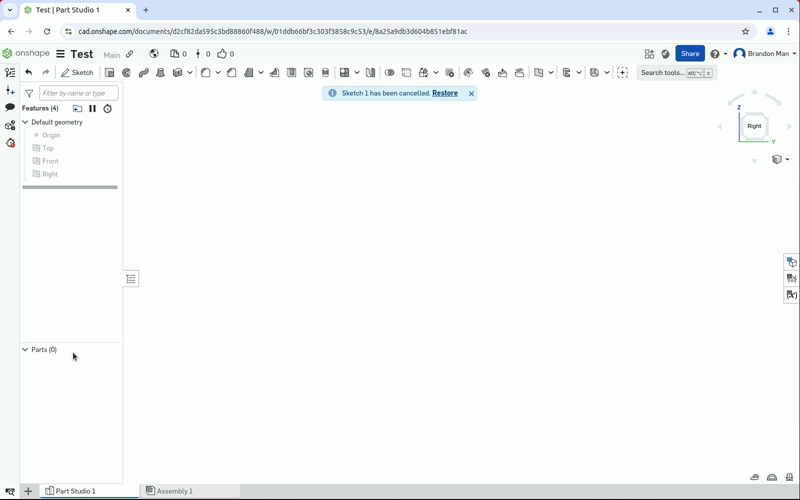
key_up(shift)
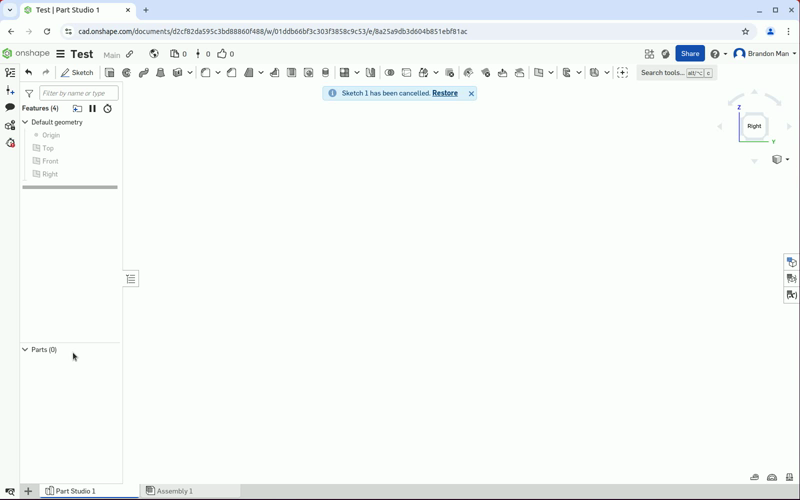
mouse_move(73, 352)
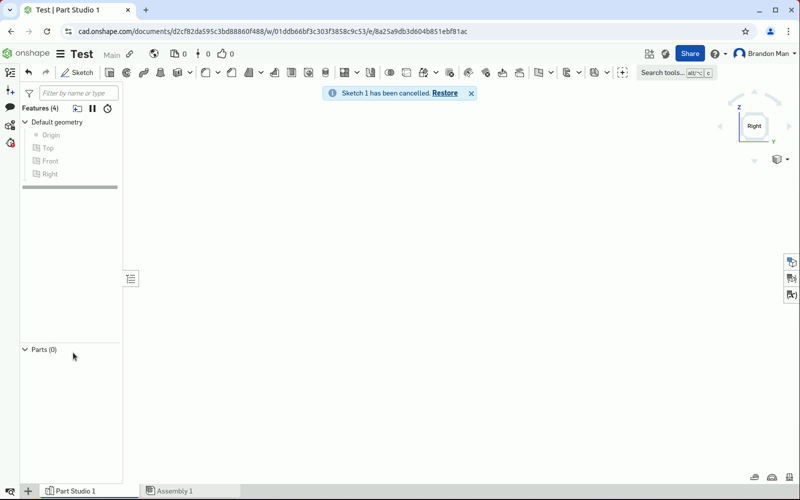
key(shift+y)
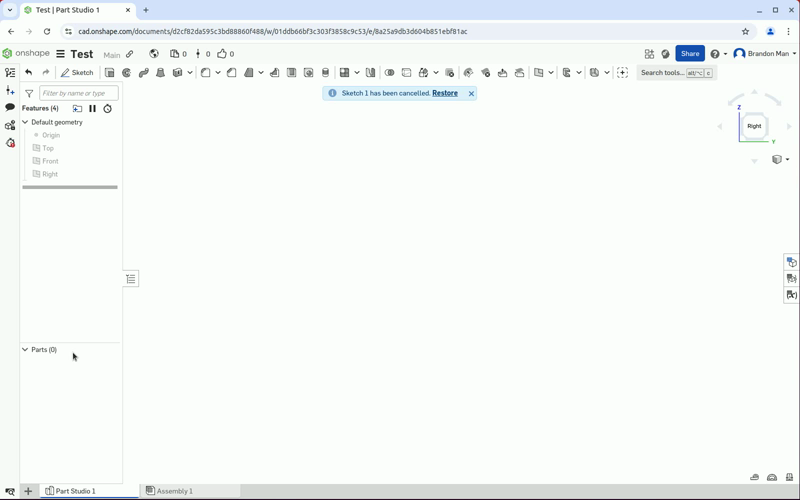
key(shift+s)
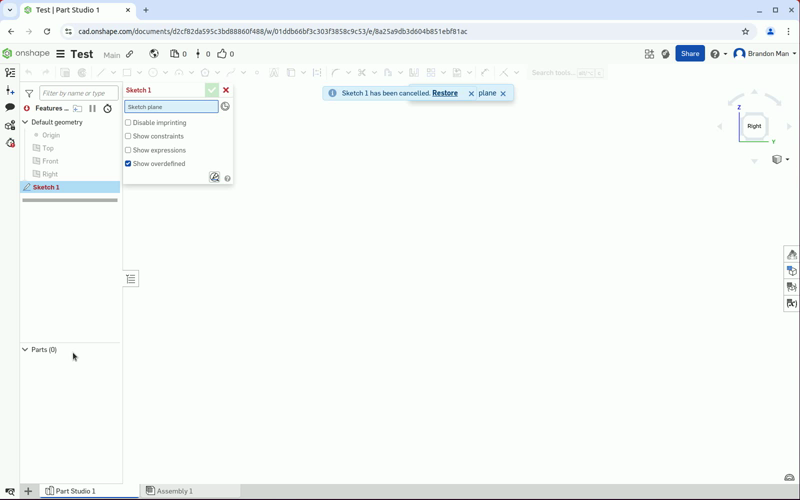
mouse_move(73, 176)
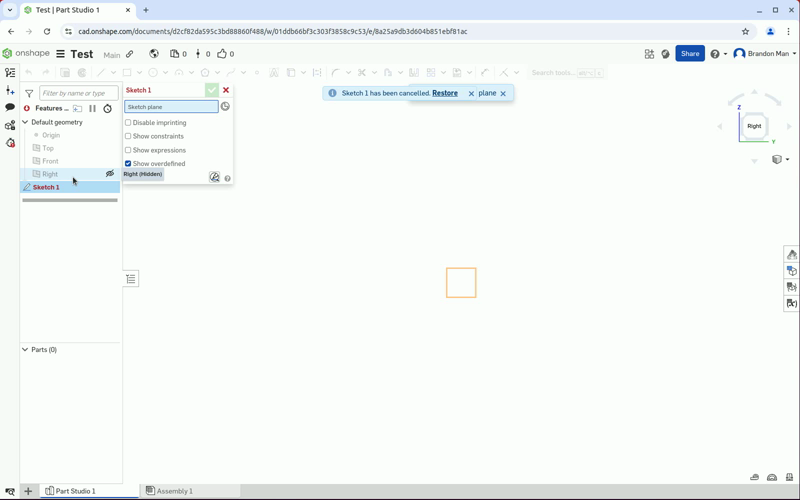
click(73, 176)
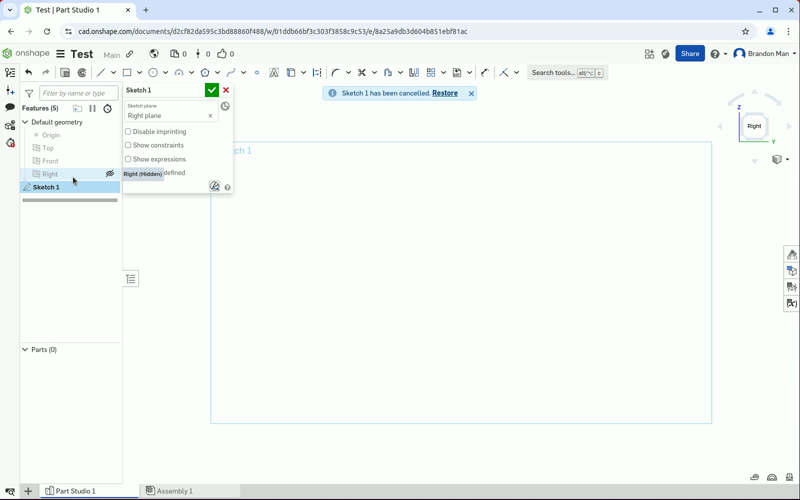
mouse_move(73, 352)
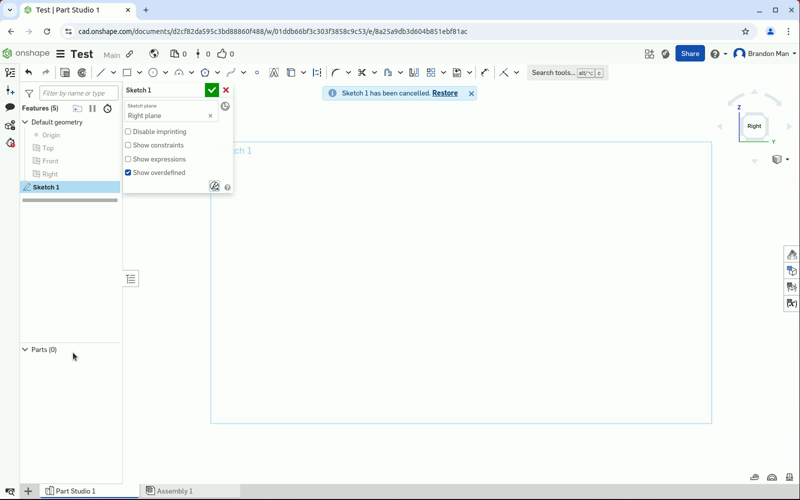
key(y)
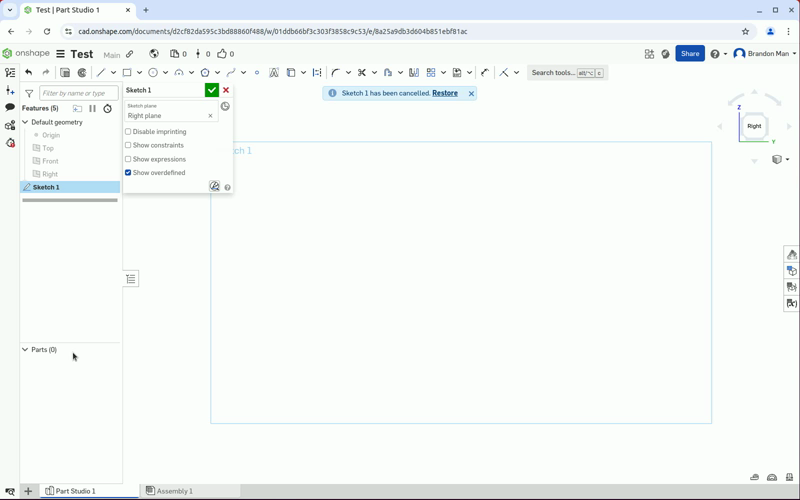
key(c)
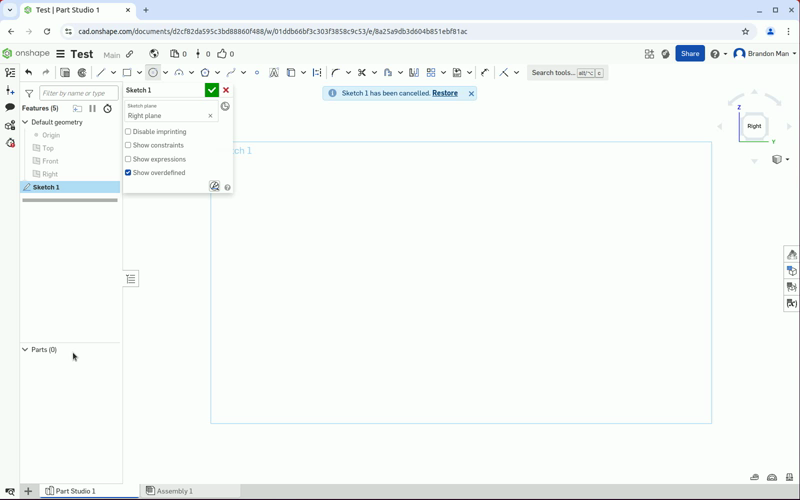
key_down(shift)
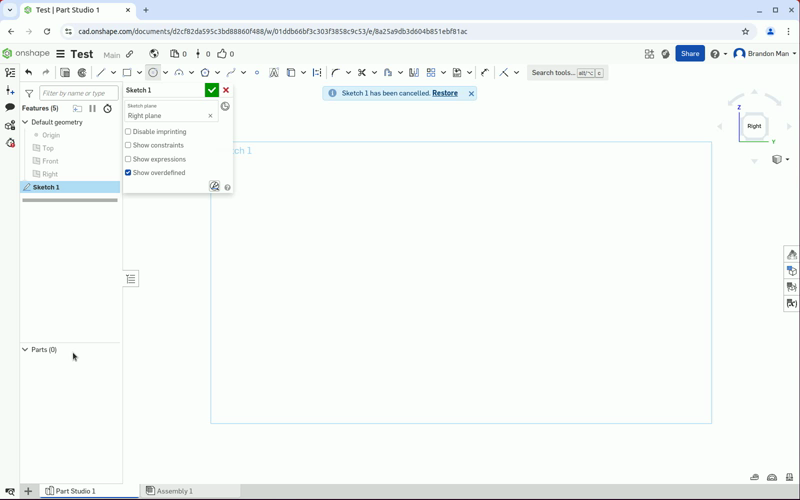
mouse_move(461, 282)
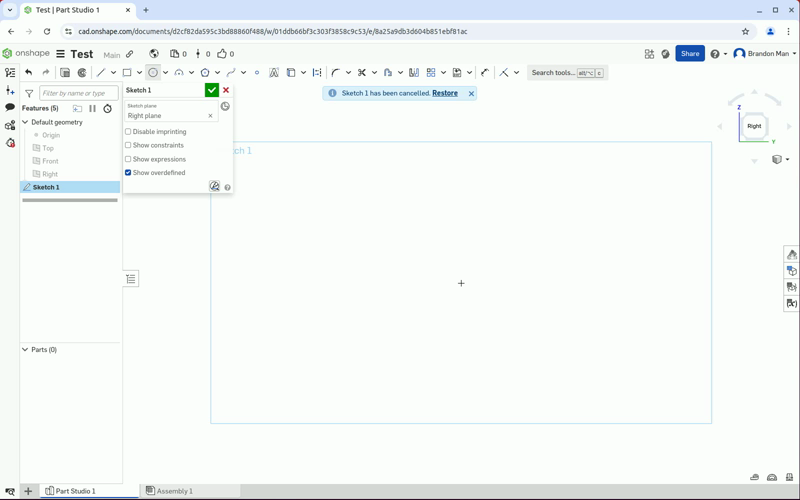
click(461, 282)
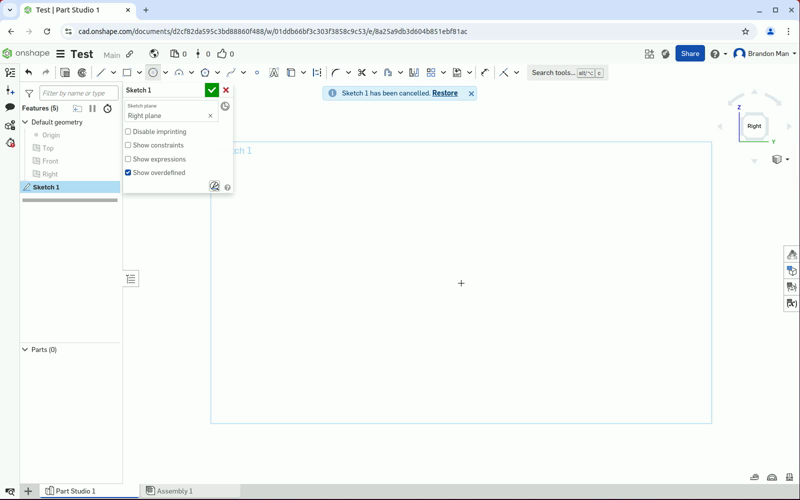
key_up(shift)
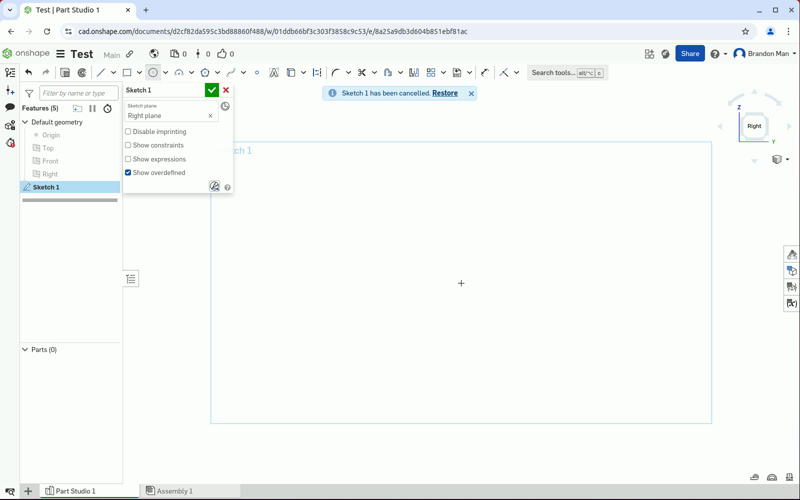
mouse_move(486, 282)
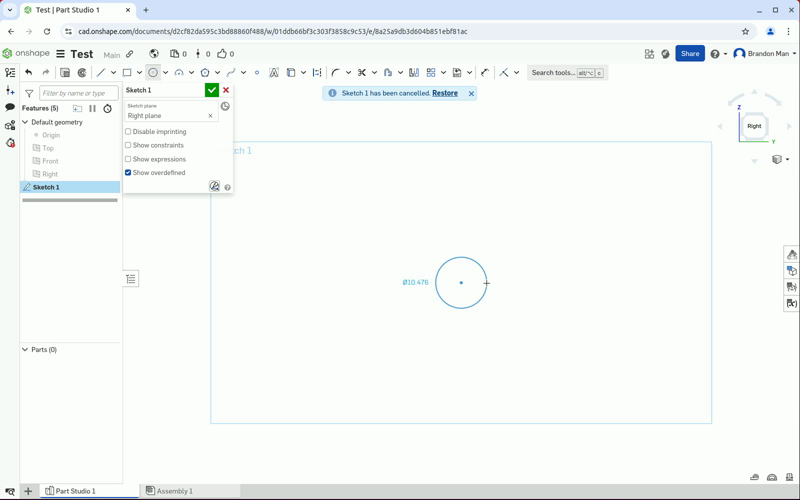
click(486, 282)
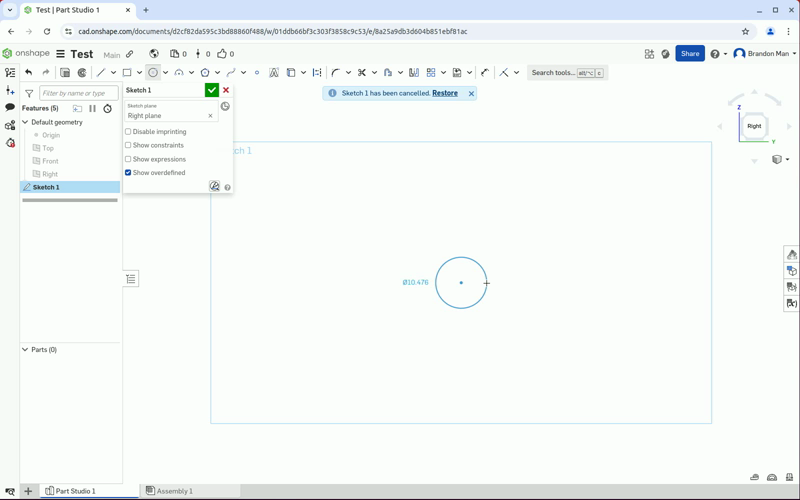
key(esc)
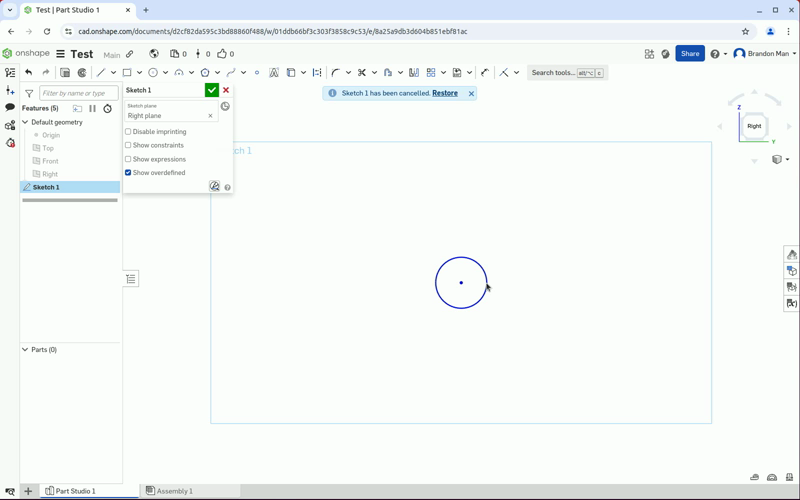
mouse_move(478, 287)
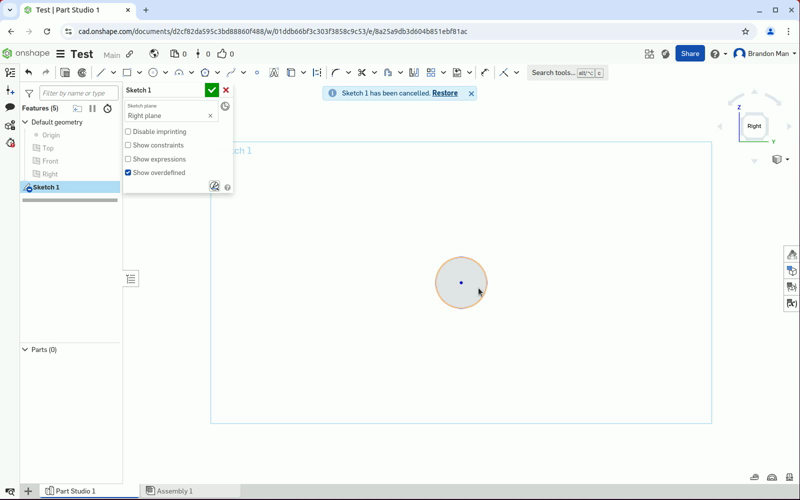
click(478, 287)
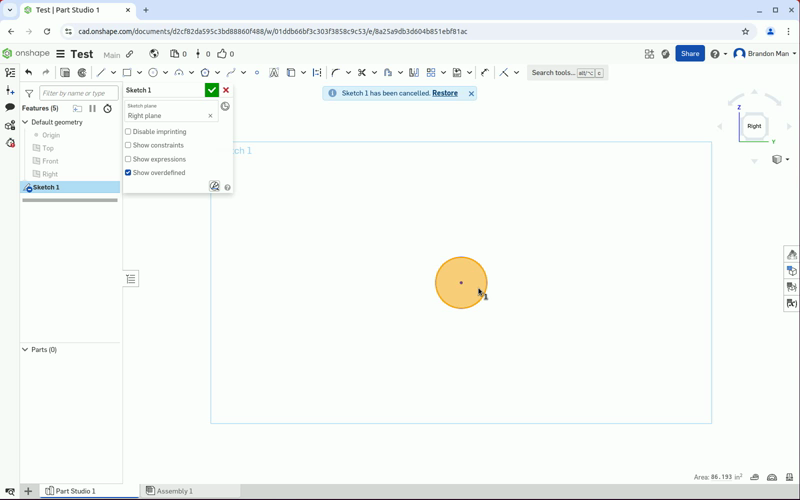
mouse_move(73, 352)
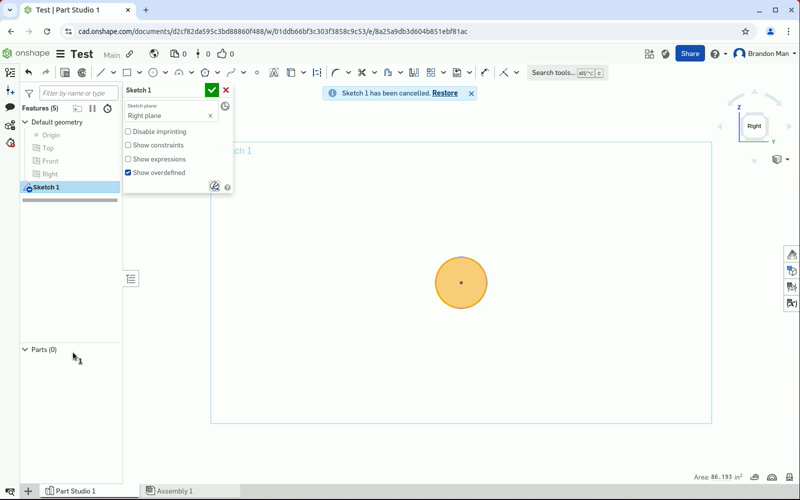
key(shift+y)
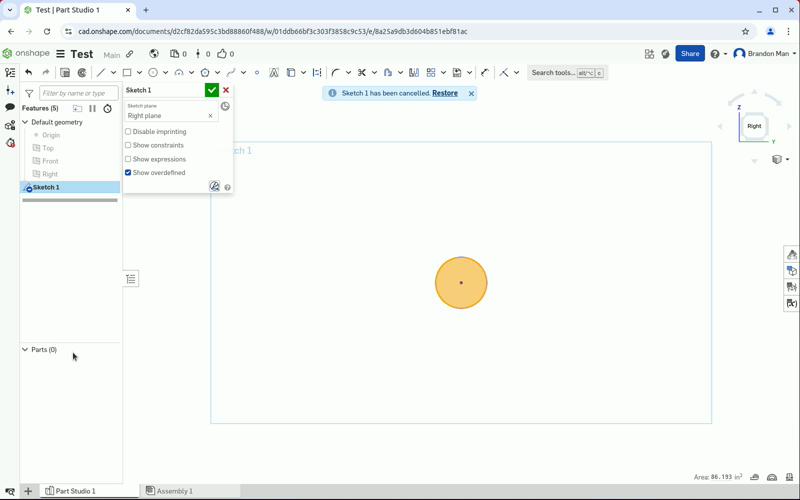
key(shift+e)
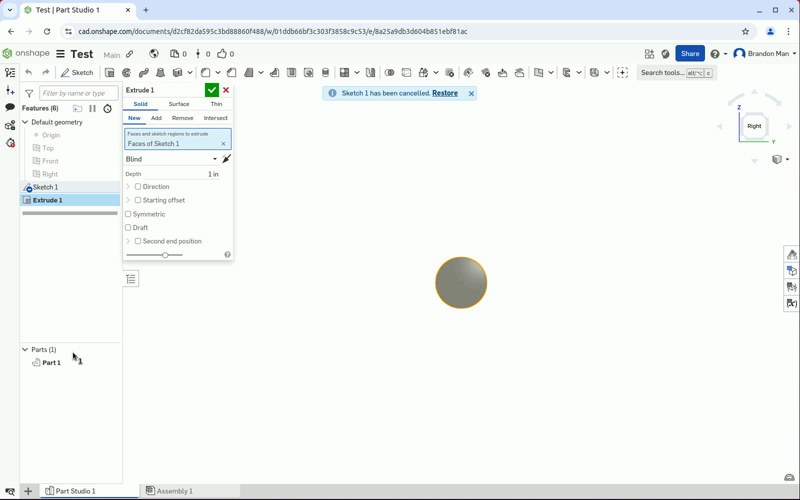
mouse_move(143, 106)
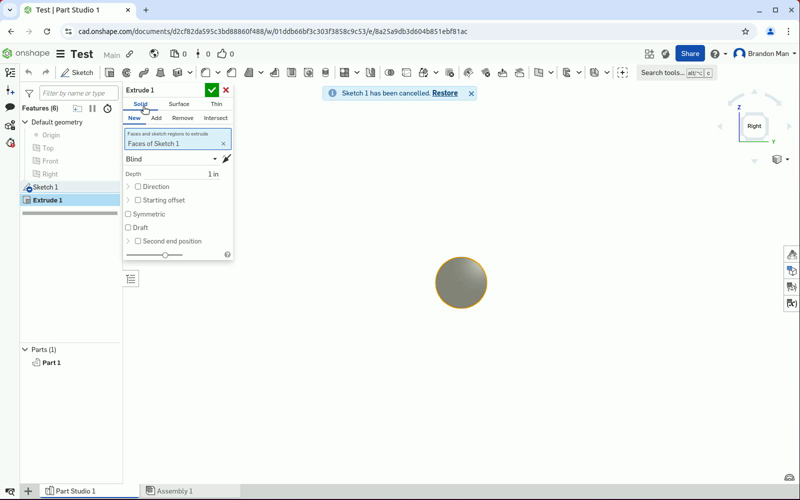
click(143, 106)
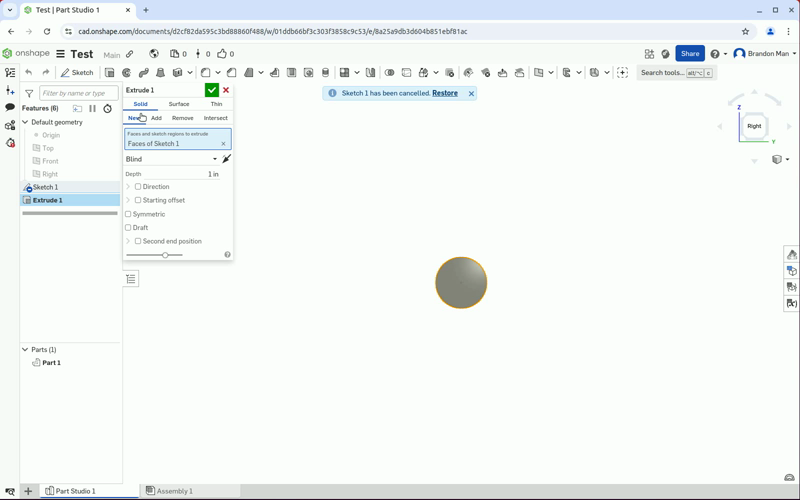
mouse_move(137, 120)
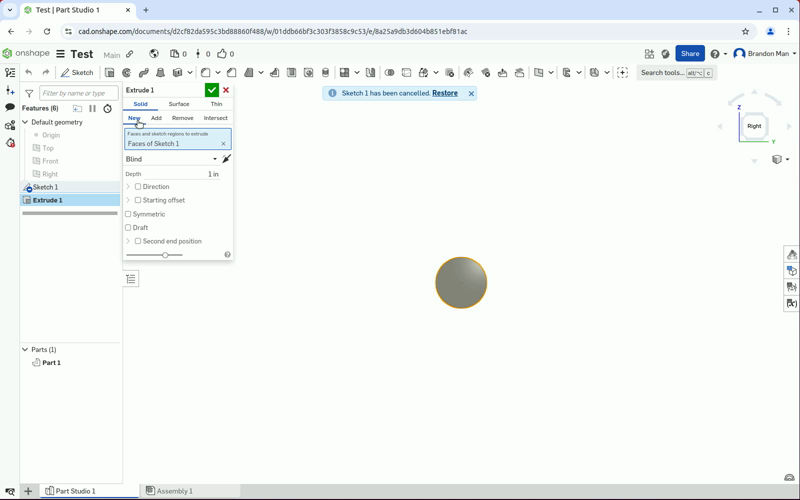
click(137, 120)
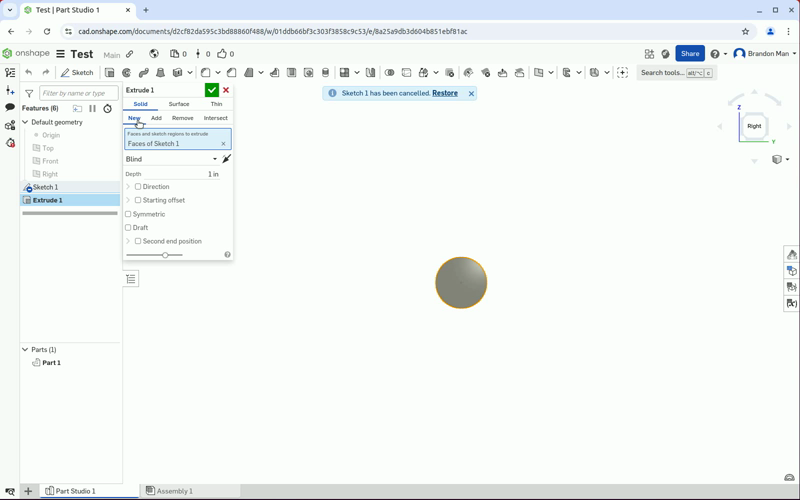
key(tab, 4)
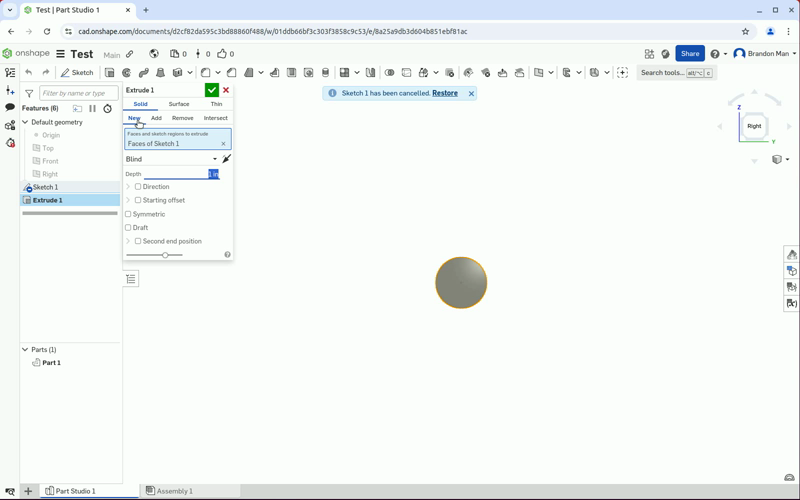
text(46.216)
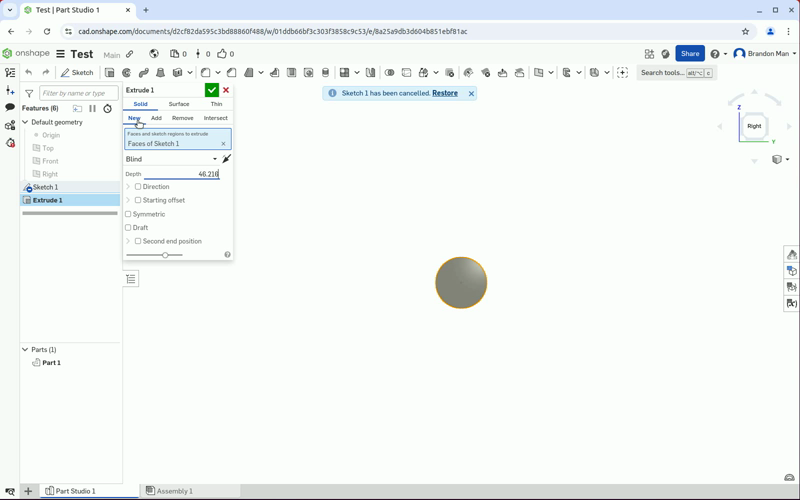
key(tab, 3)
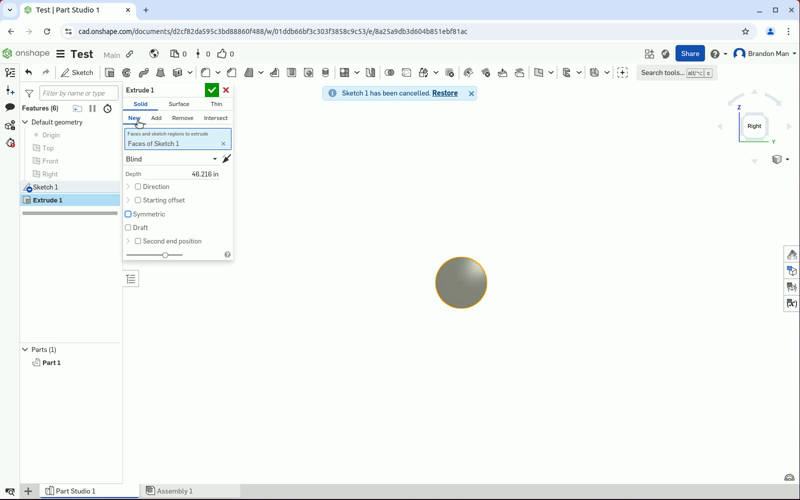
key(space)
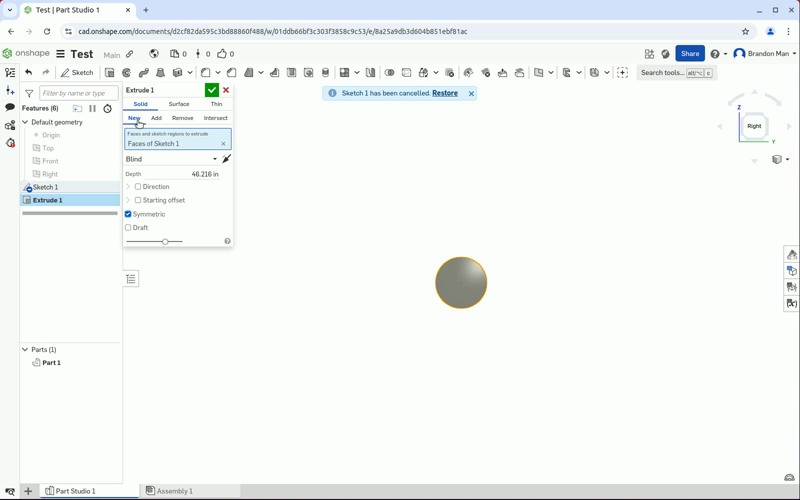
key(enter)
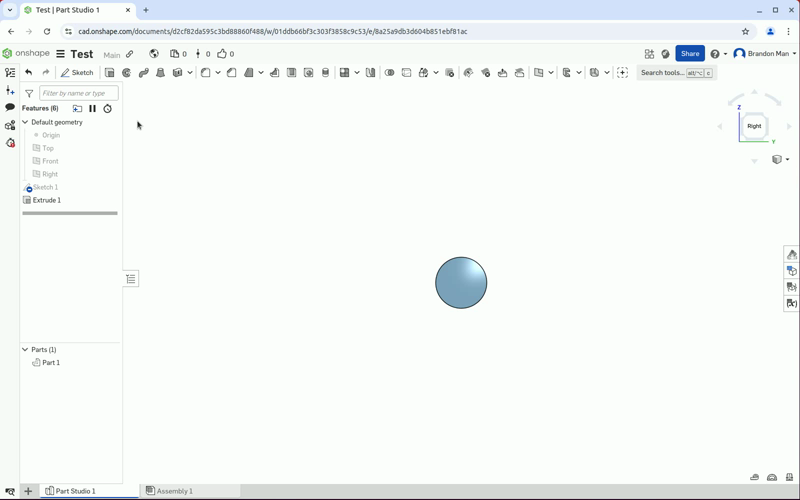
key(shift+h)
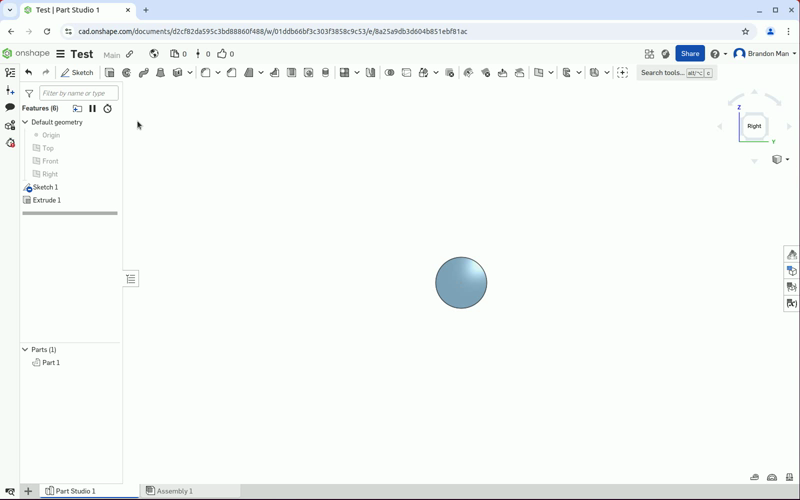
key(shift+h)
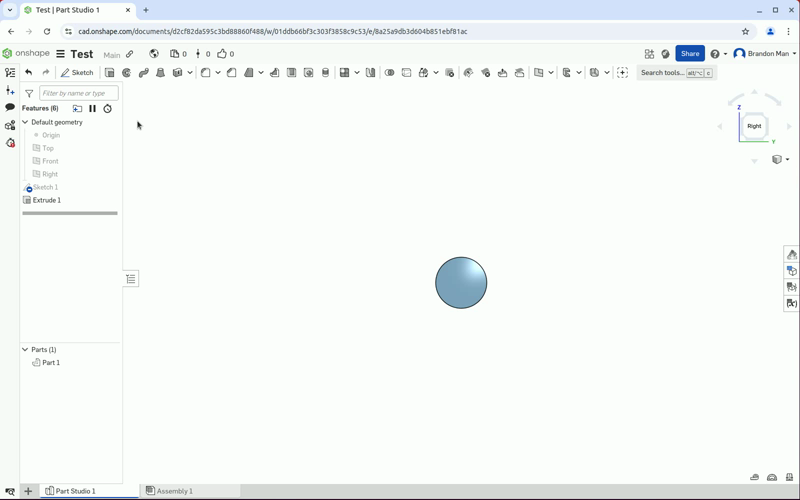
mouse_move(73, 189)
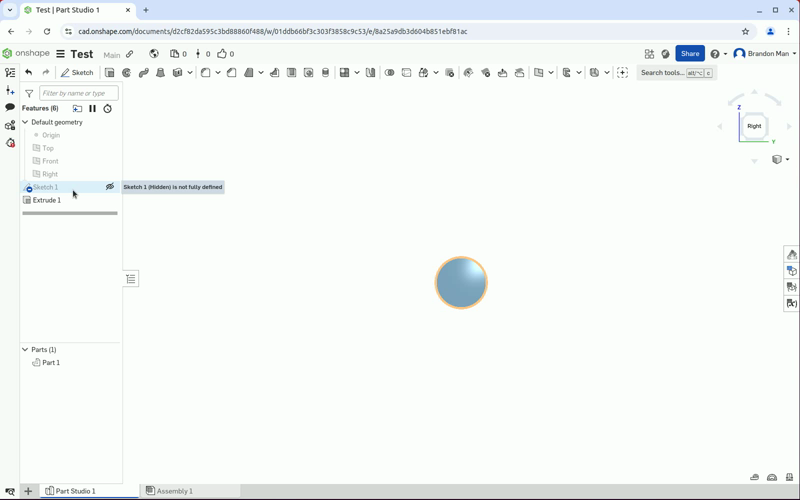
click(73, 189)
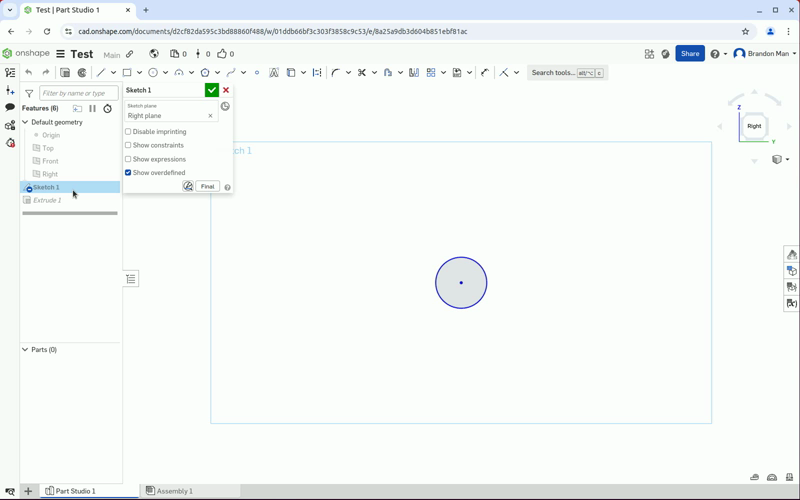
mouse_move(229, 92)
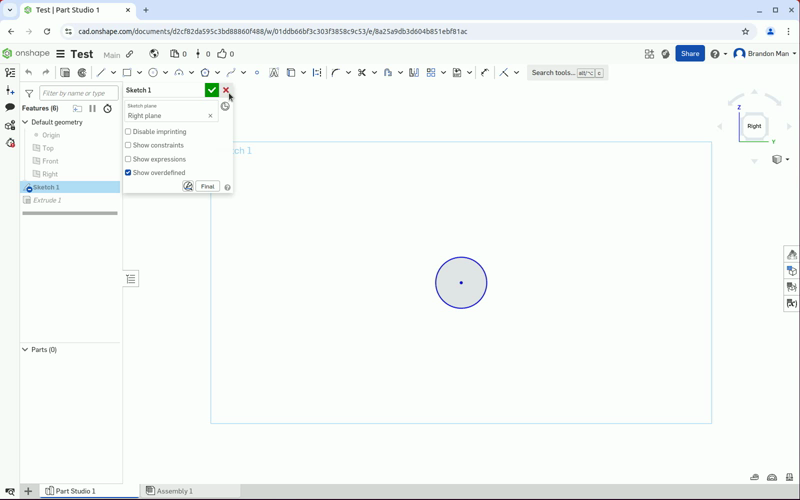
click(229, 92)
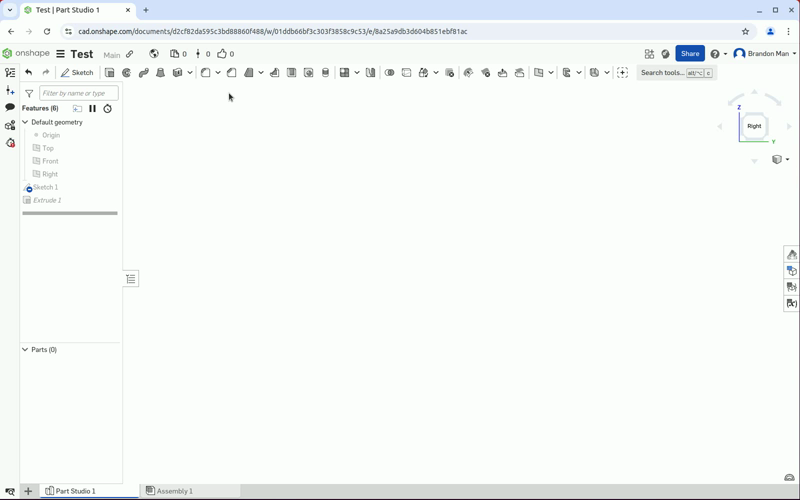
mouse_move(541, 75)
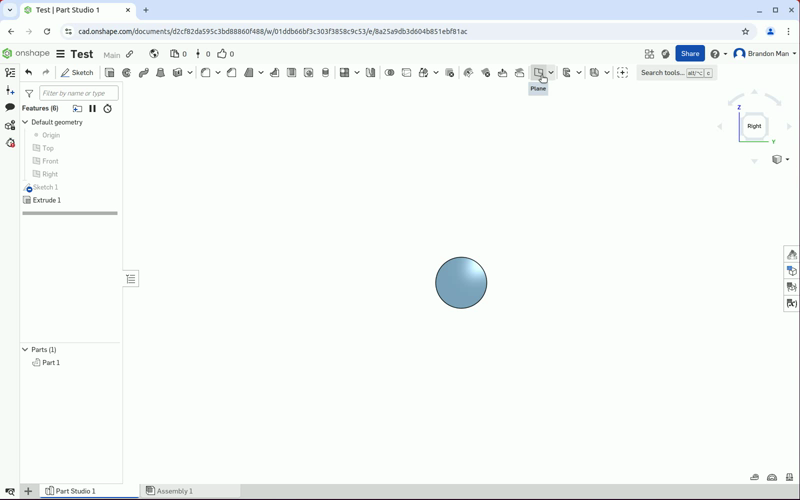
click(541, 75)
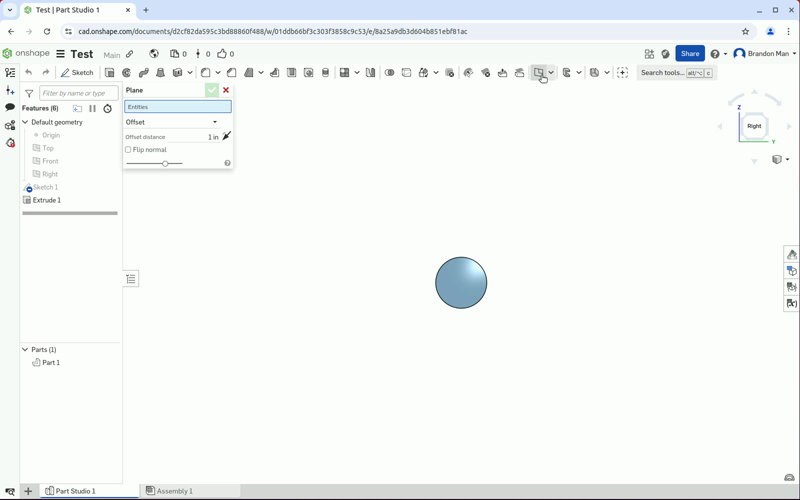
mouse_move(73, 176)
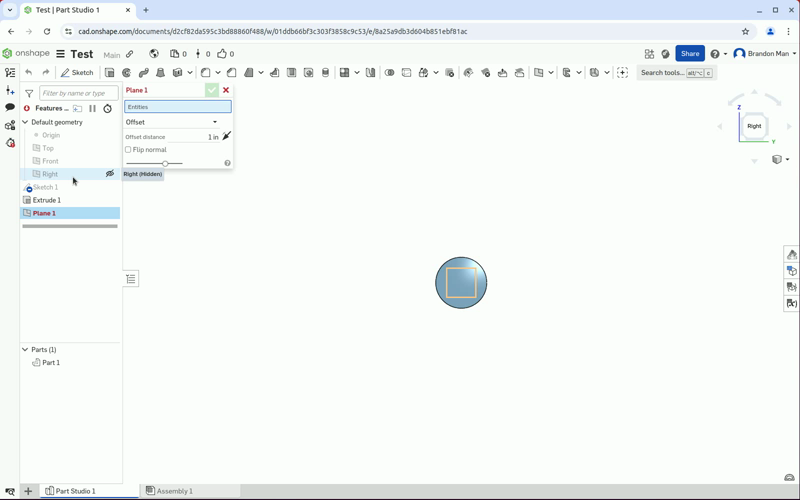
click(73, 176)
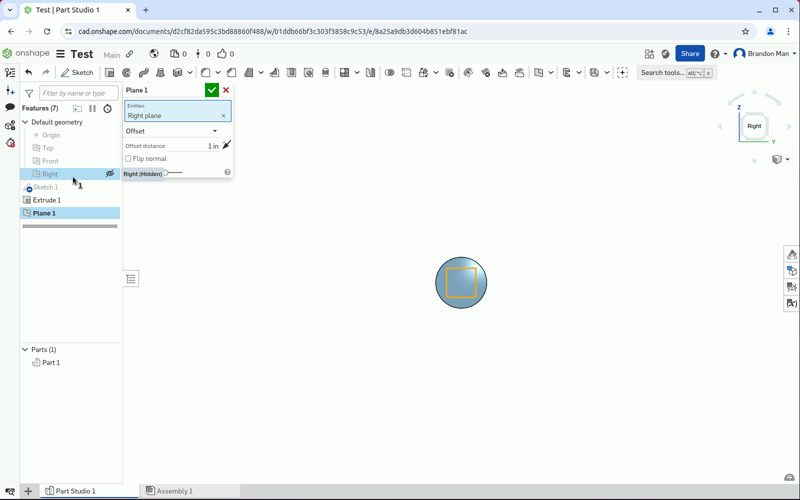
key(tab, 2)
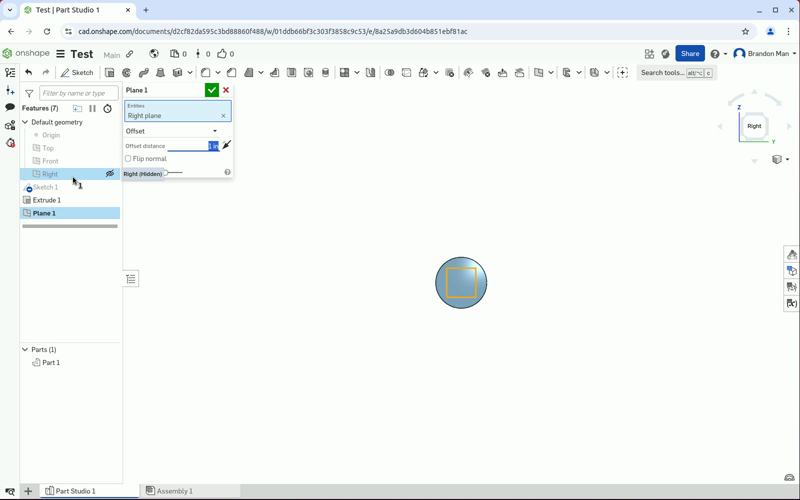
text(23.108)
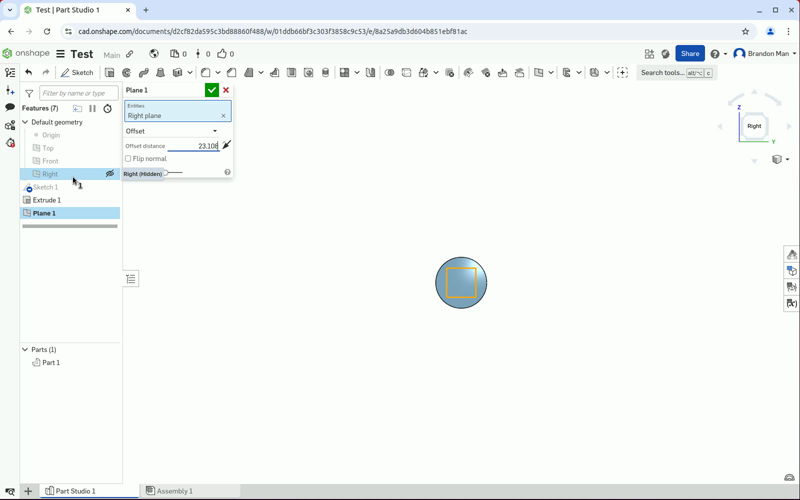
key(enter, 2)
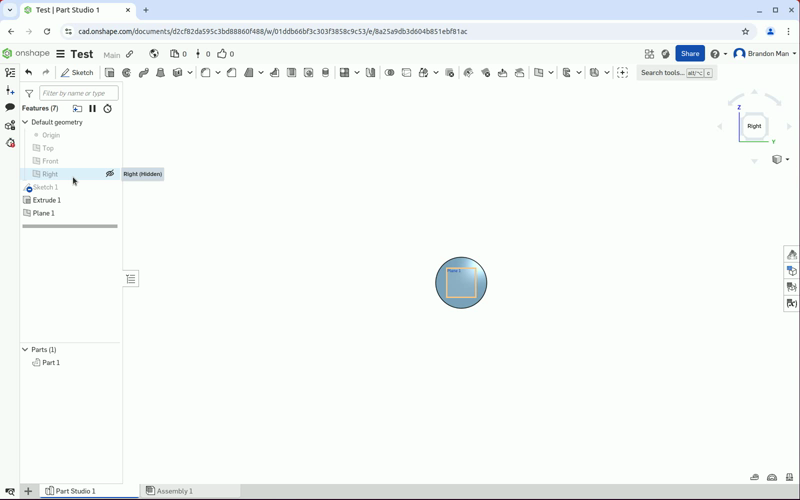
key(shift+s)
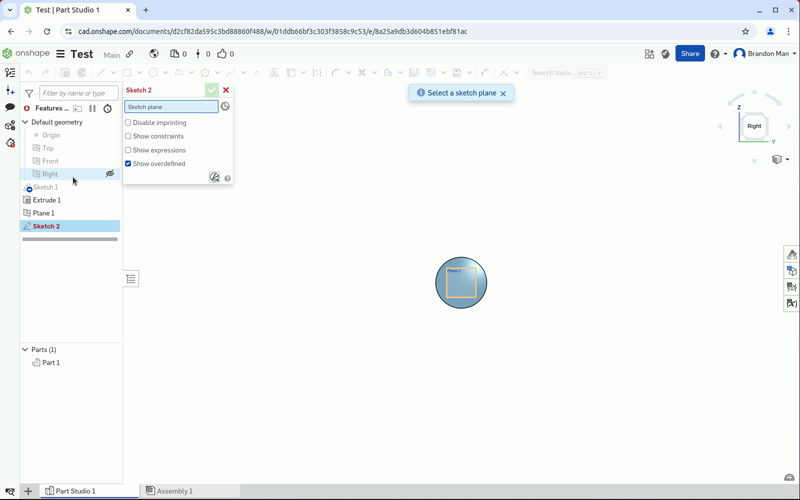
mouse_move(73, 215)
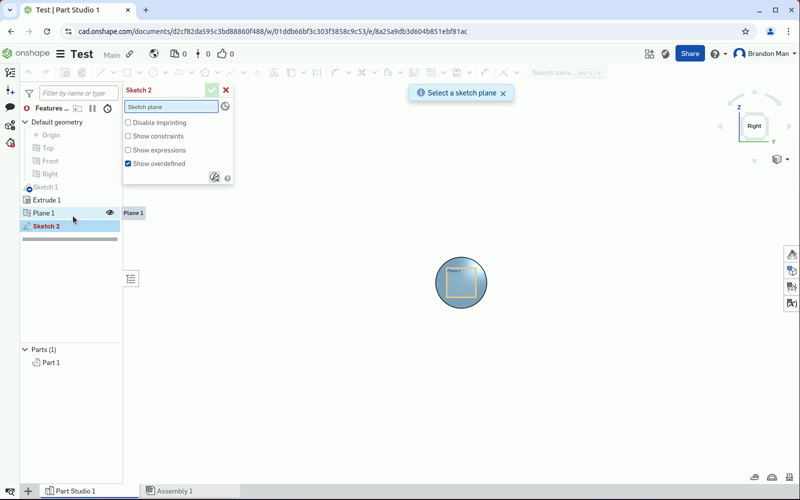
click(73, 215)
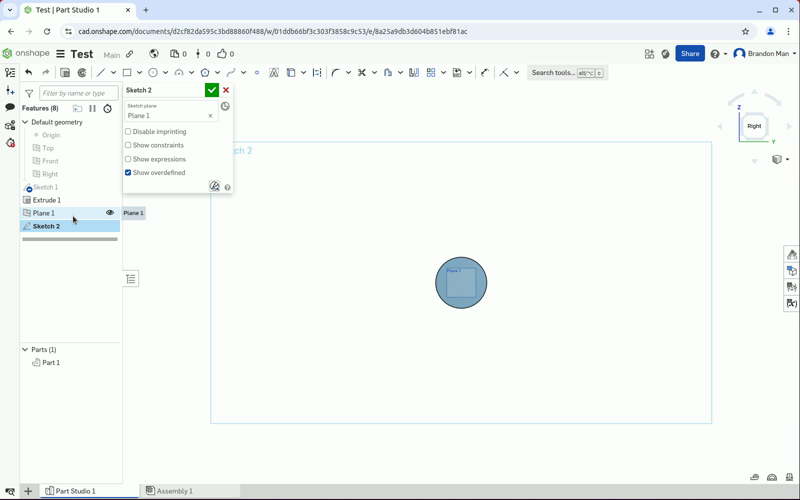
mouse_move(73, 352)
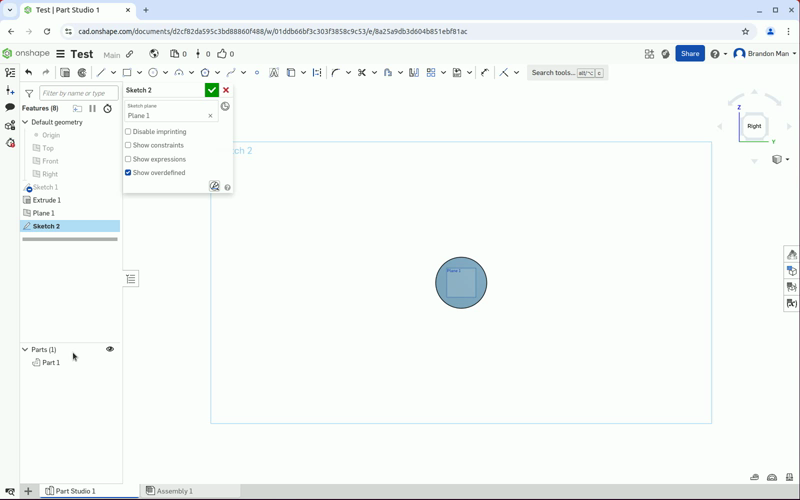
key(y)
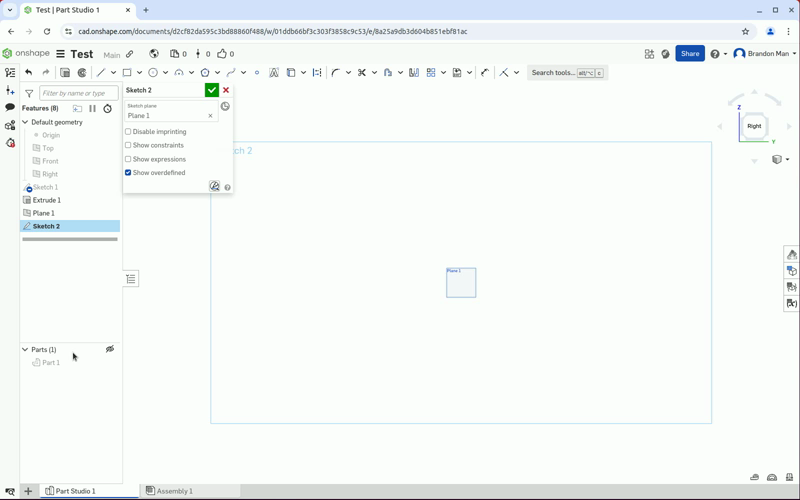
key(c)
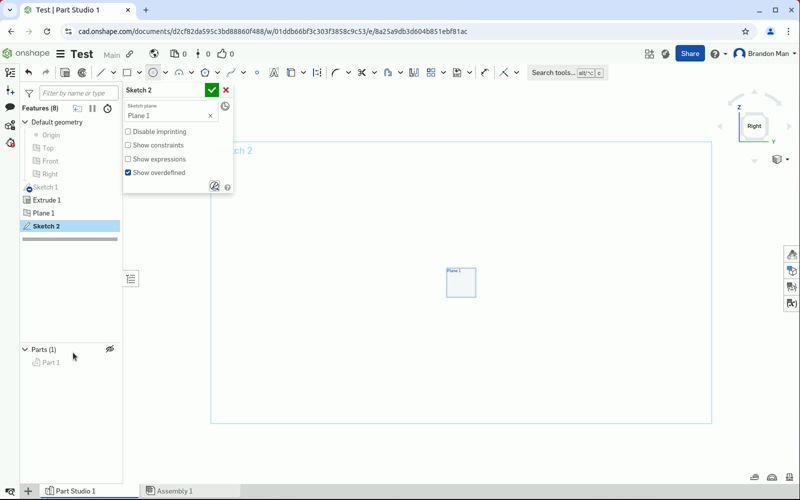
key_down(shift)
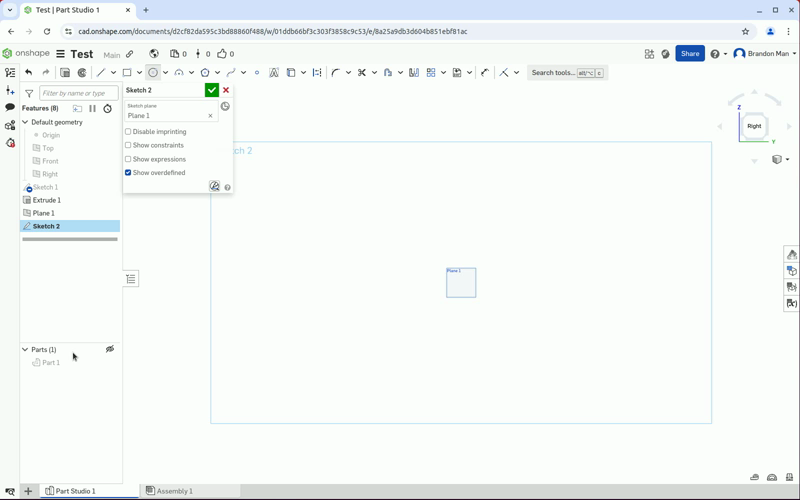
mouse_move(460, 282)
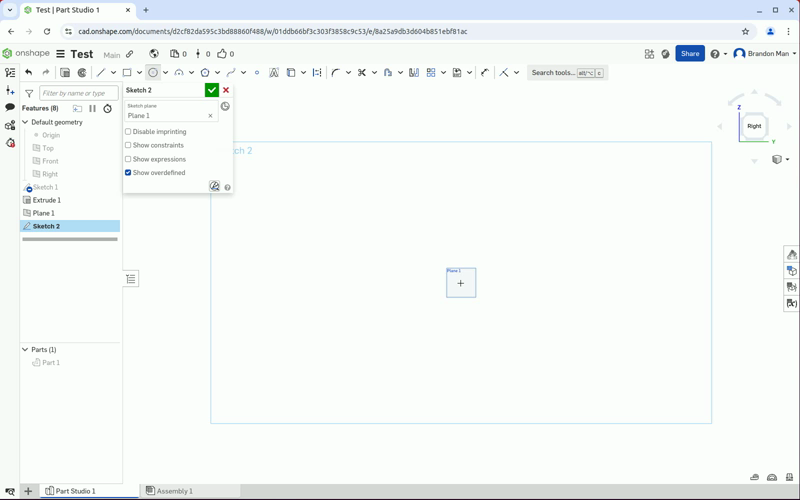
click(460, 282)
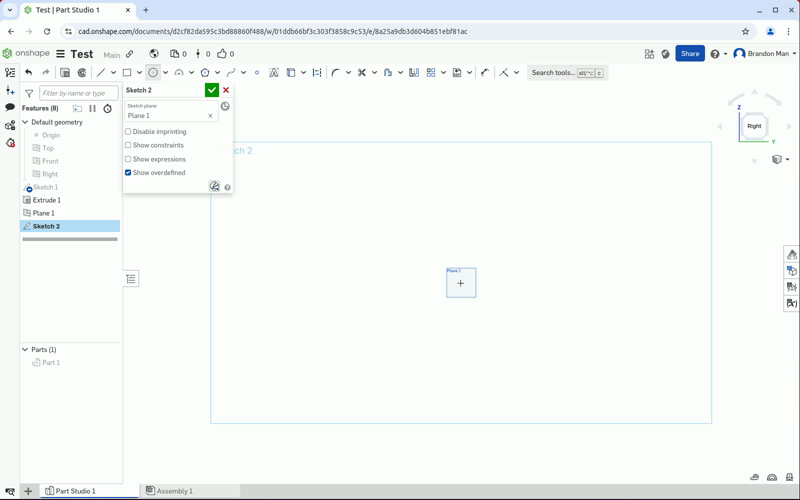
key_up(shift)
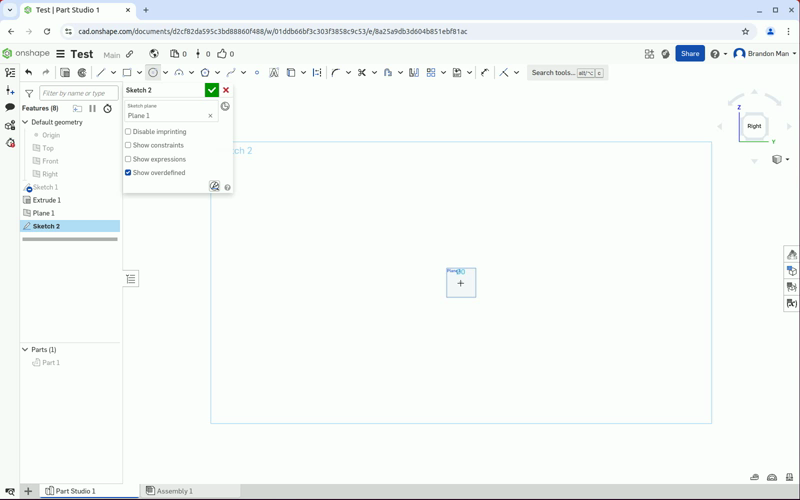
mouse_move(477, 282)
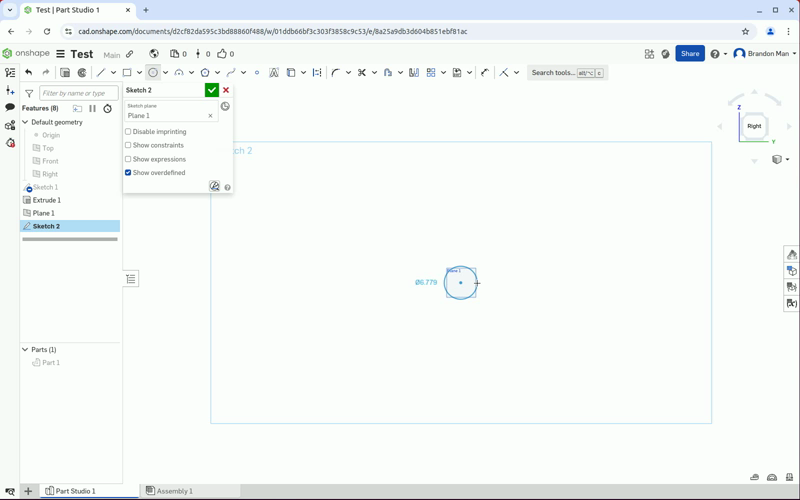
click(477, 282)
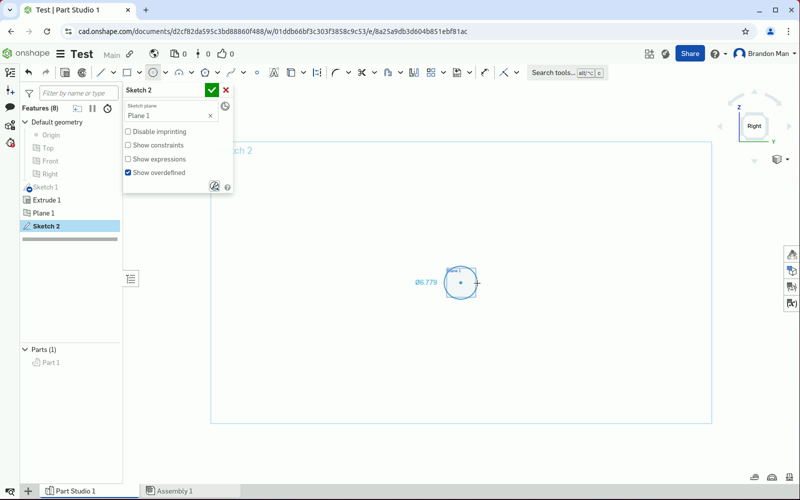
key(esc)
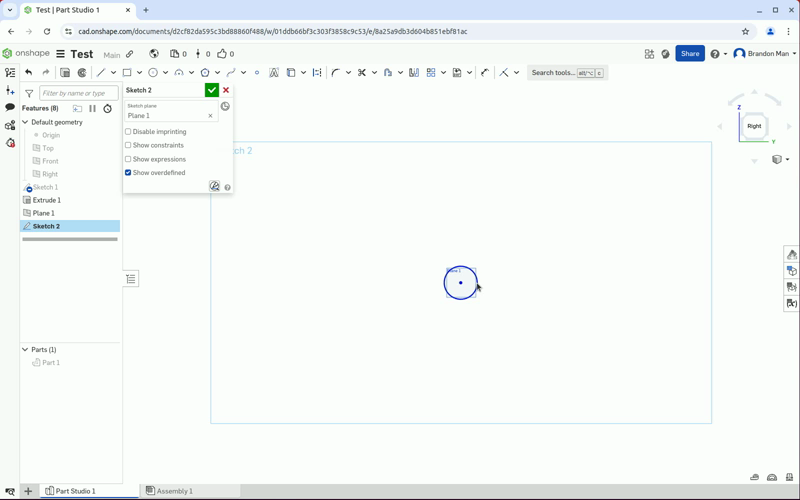
mouse_move(471, 283)
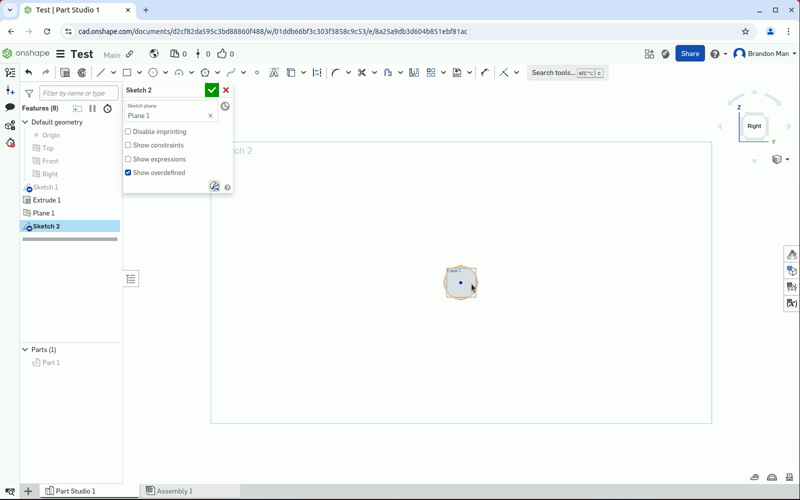
scroll(6)
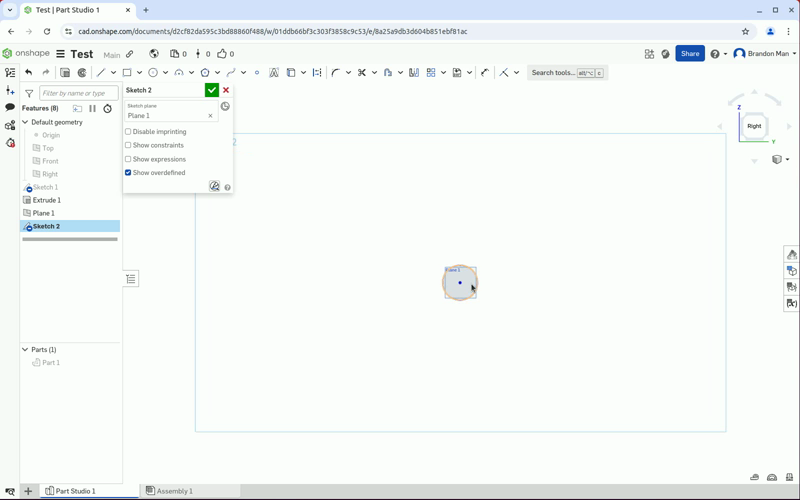
scroll(6)
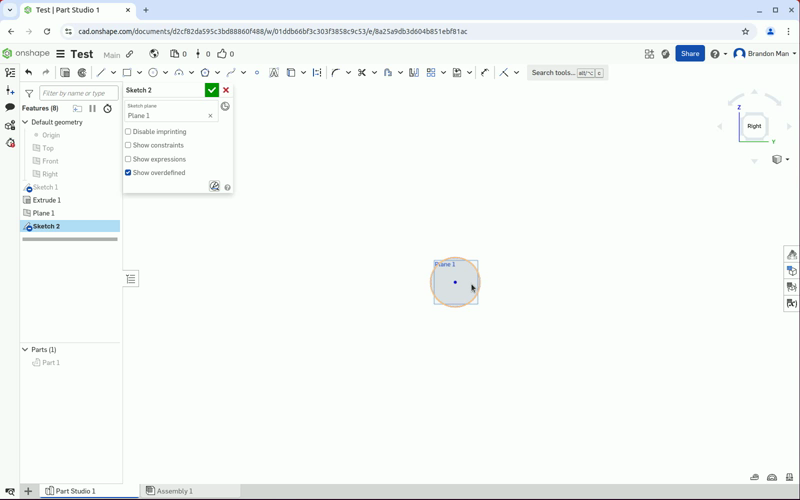
scroll(6)
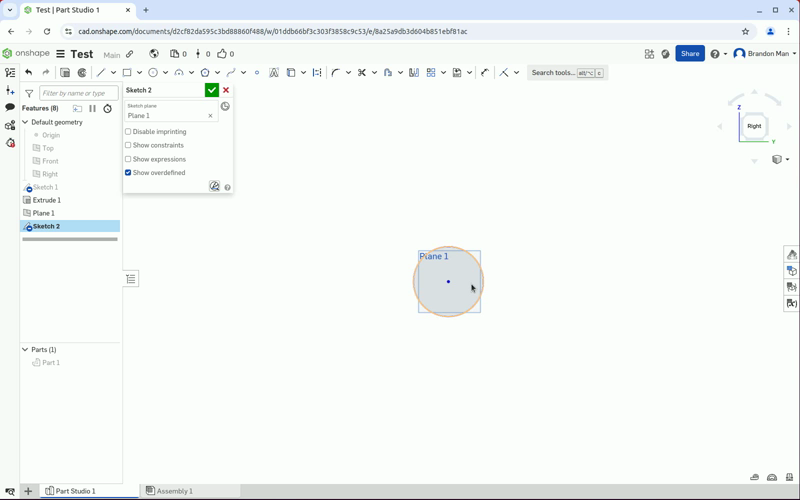
scroll(6)
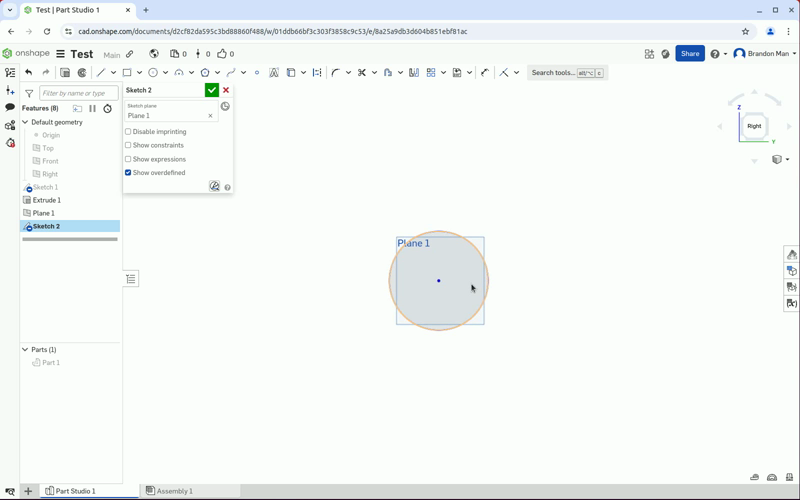
scroll(6)
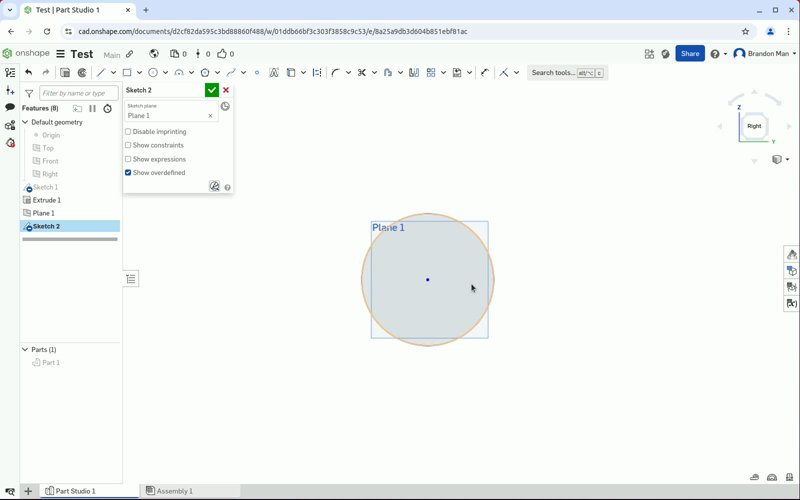
scroll(6)
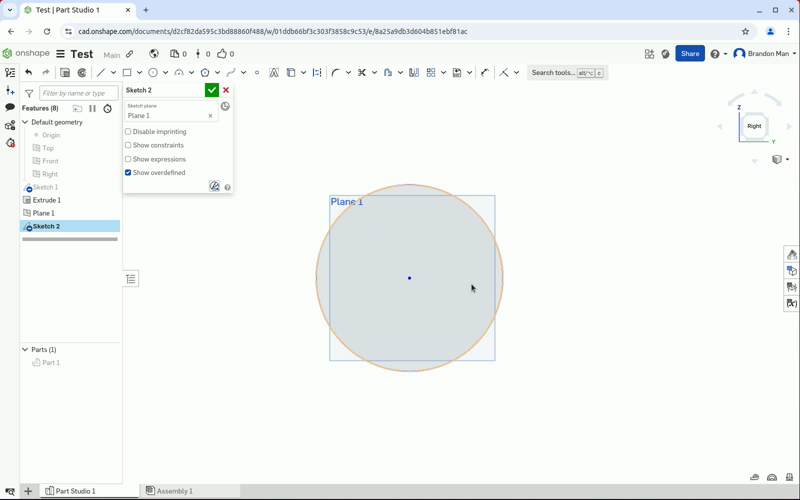
scroll(6)
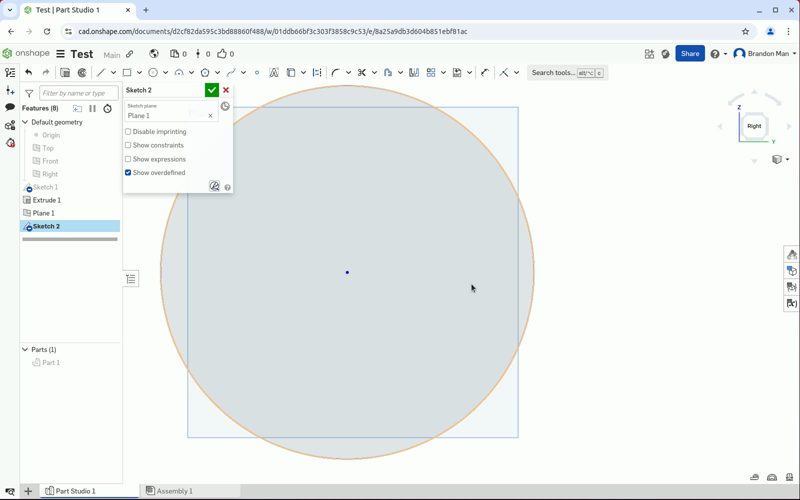
click(471, 283)
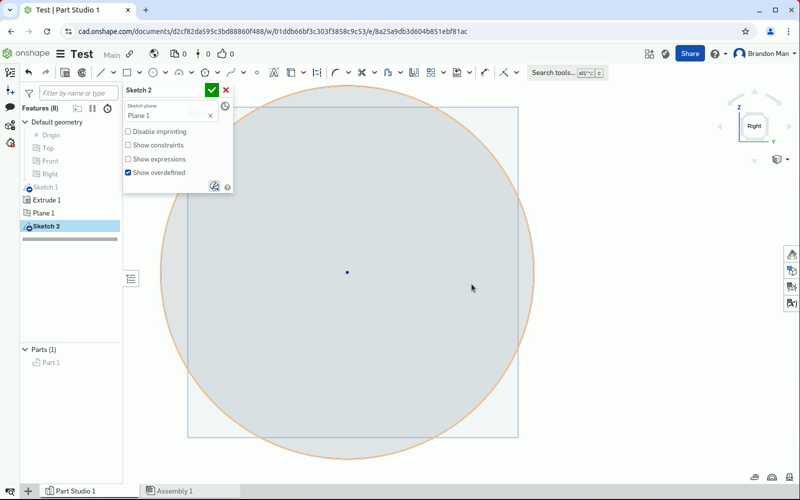
scroll(-6)
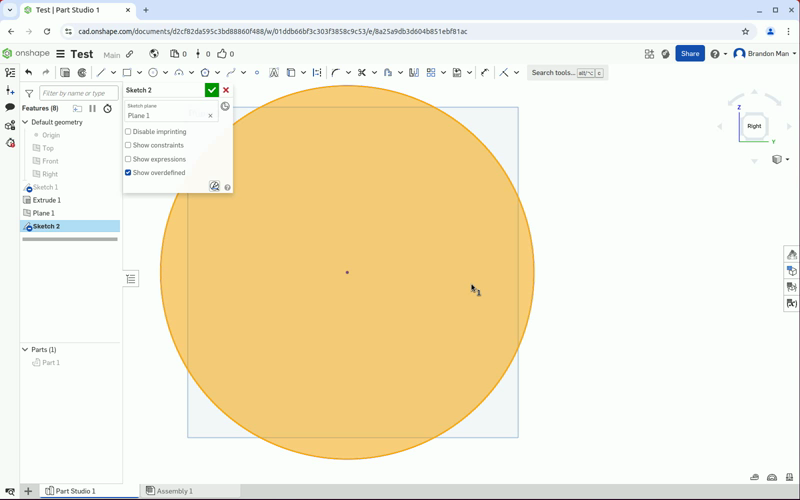
scroll(-6)
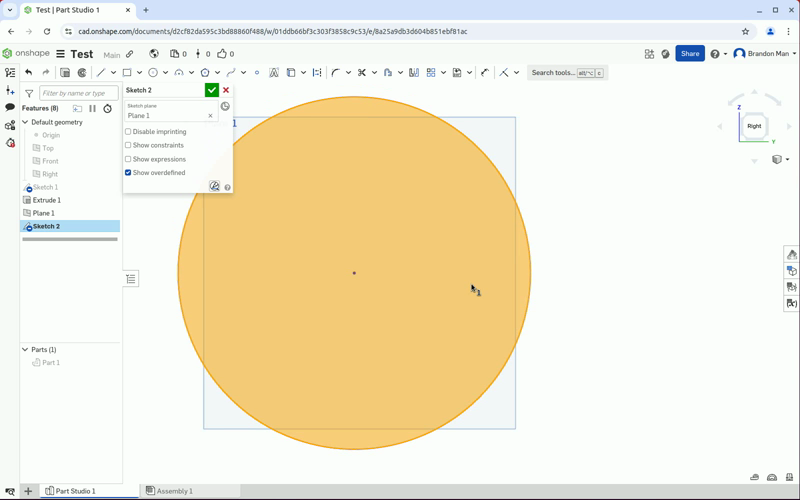
scroll(-6)
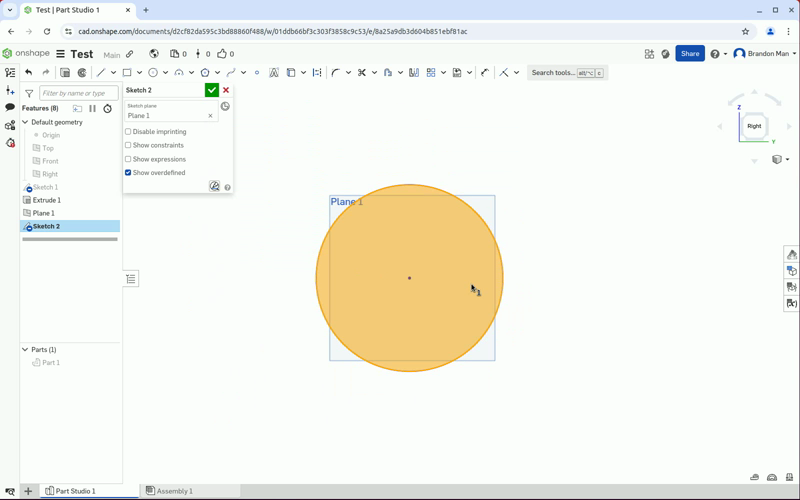
scroll(-6)
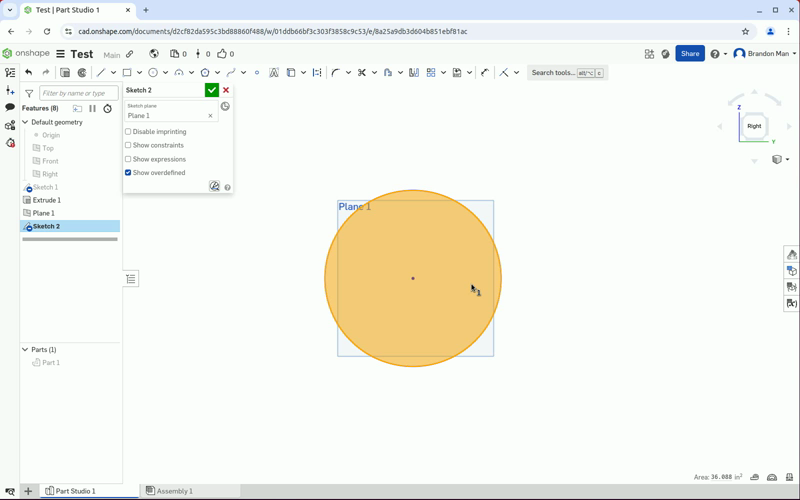
scroll(-6)
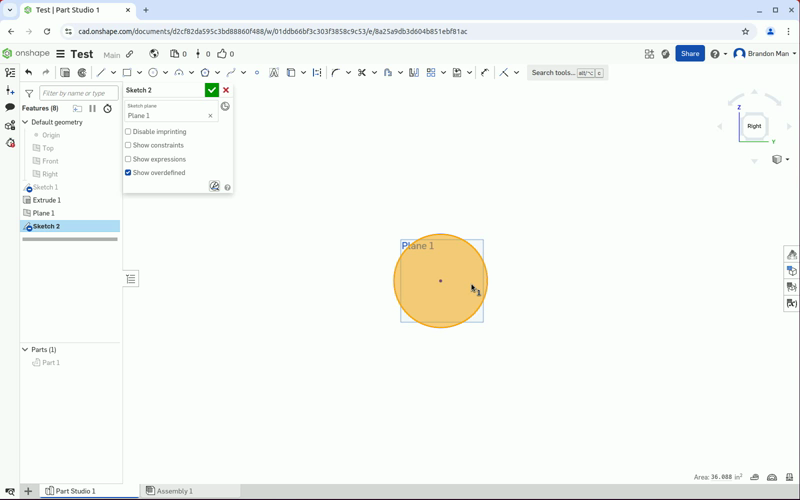
scroll(-6)
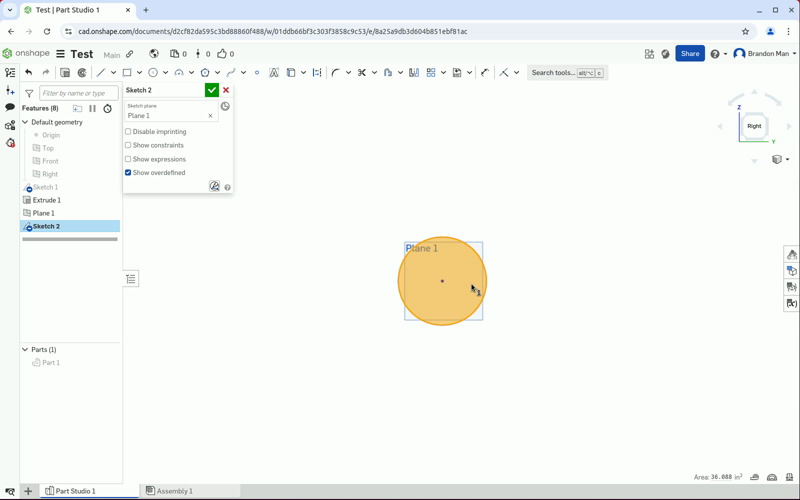
scroll(-6)
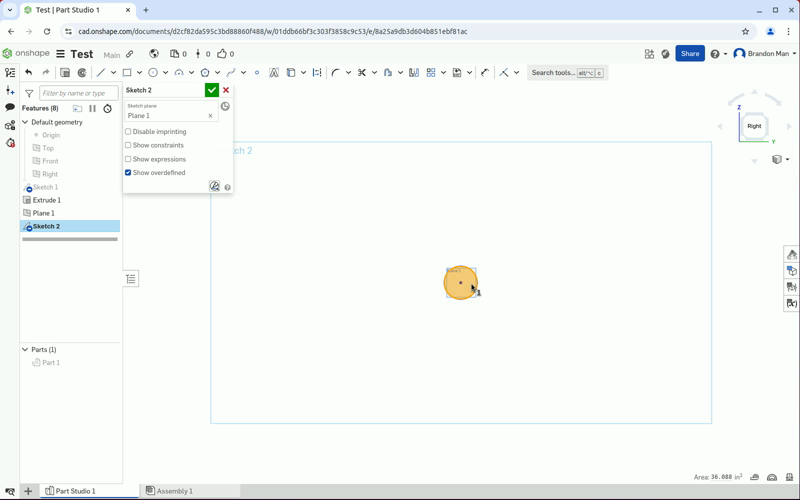
mouse_move(73, 352)
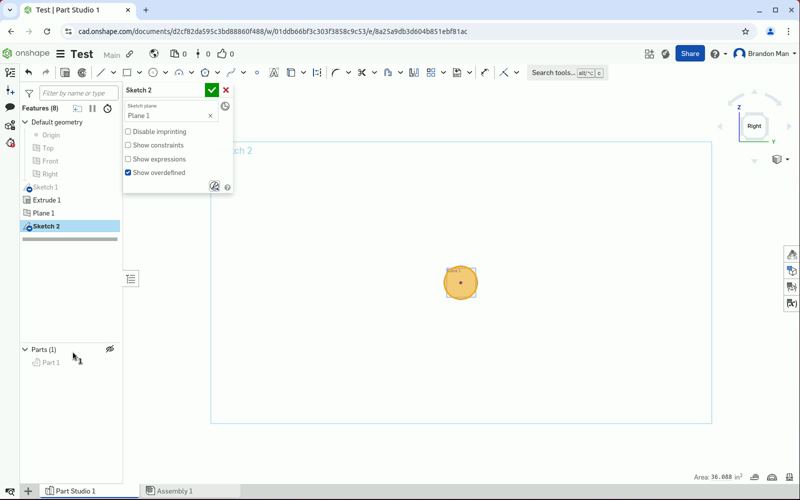
key(shift+y)
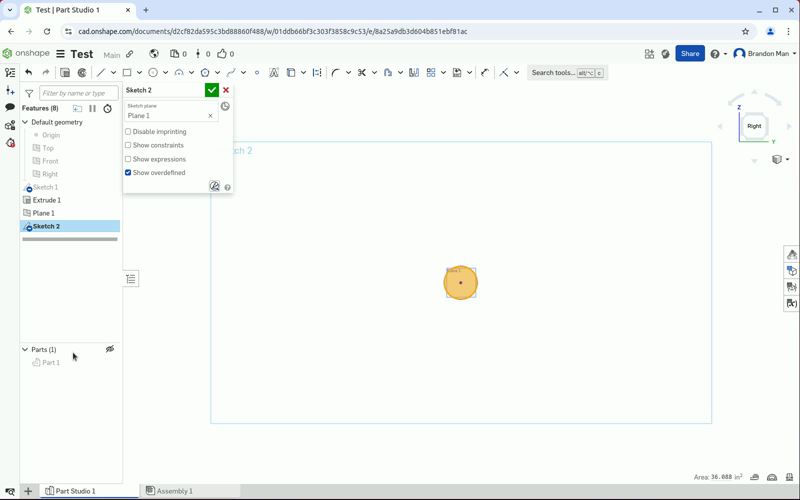
key(shift+e)
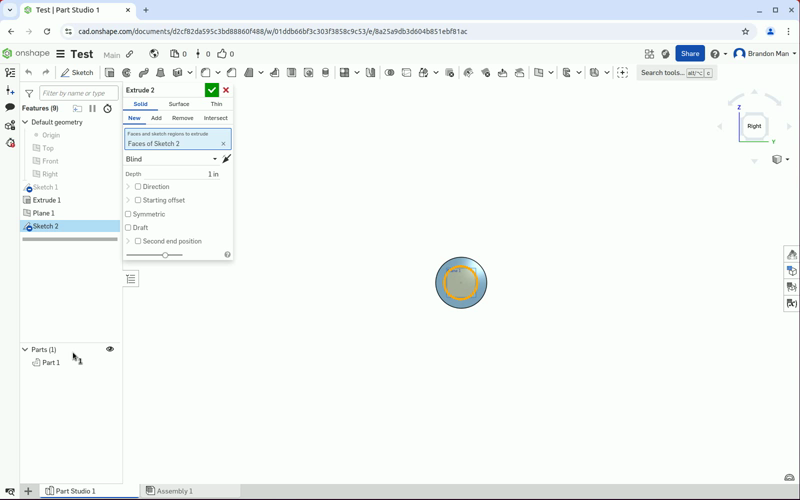
mouse_move(143, 106)
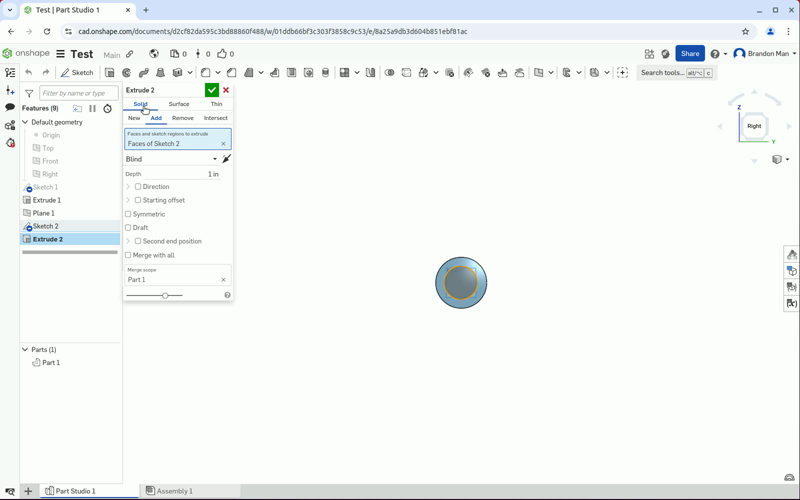
click(143, 106)
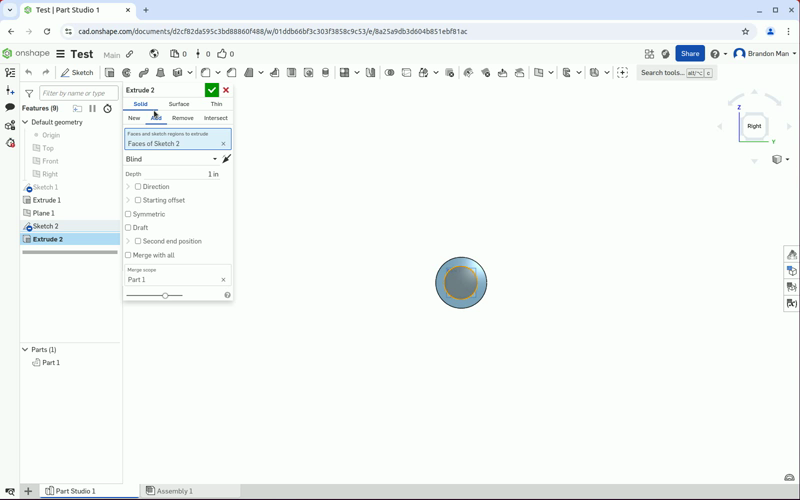
mouse_move(186, 120)
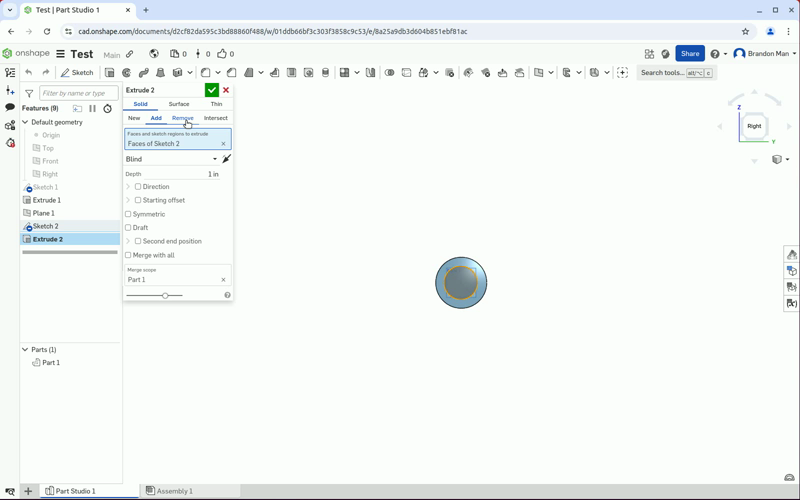
click(186, 120)
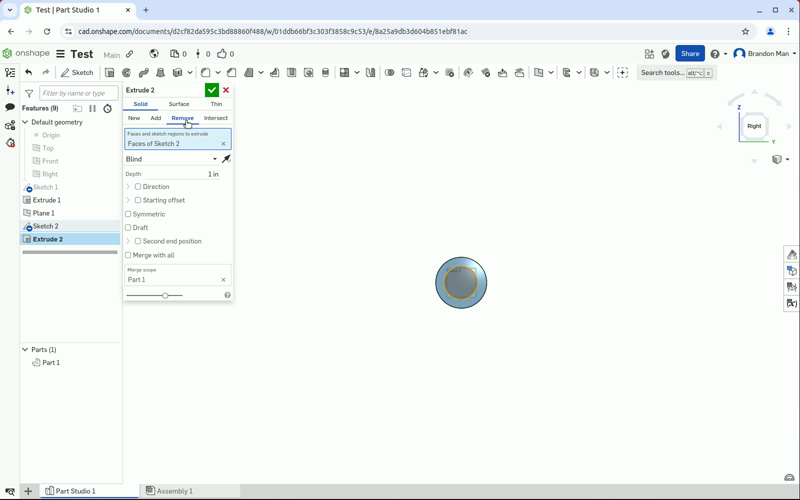
key(tab, 4)
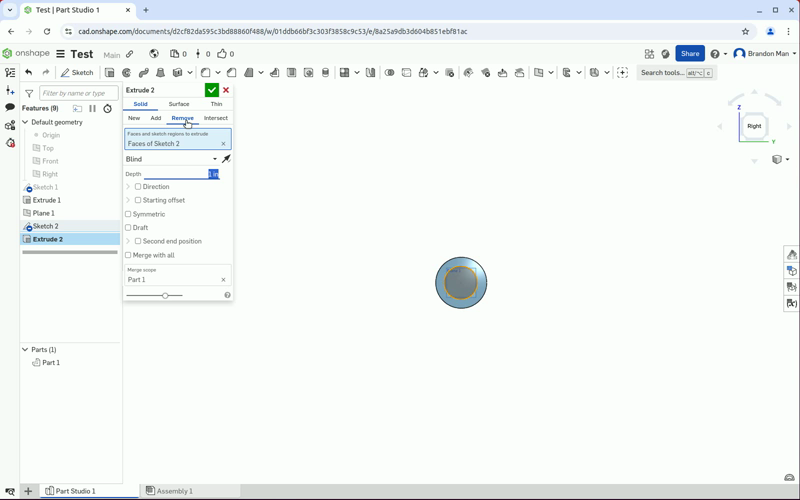
text(30.811)
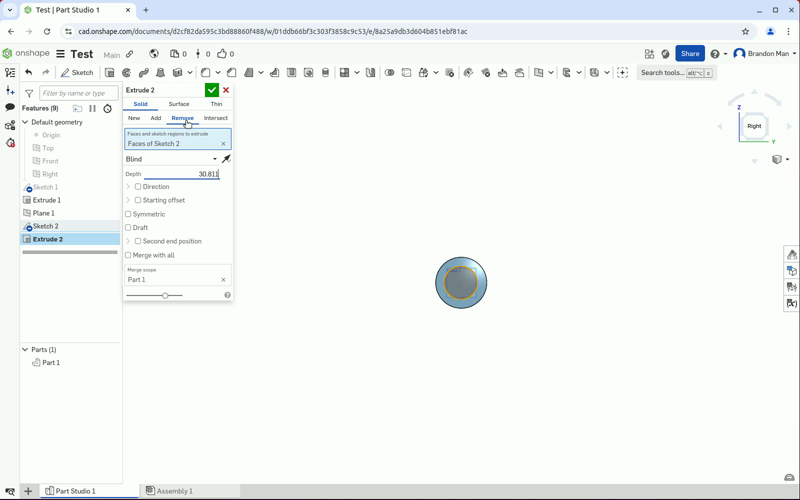
key(tab, 6)
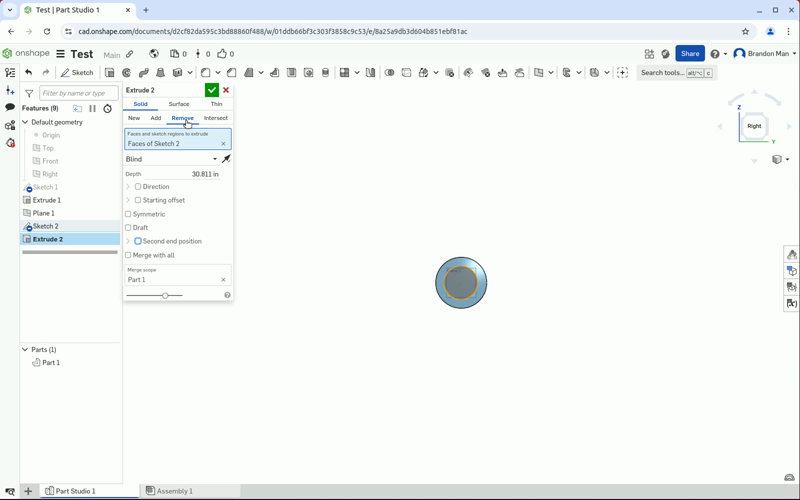
key(space)
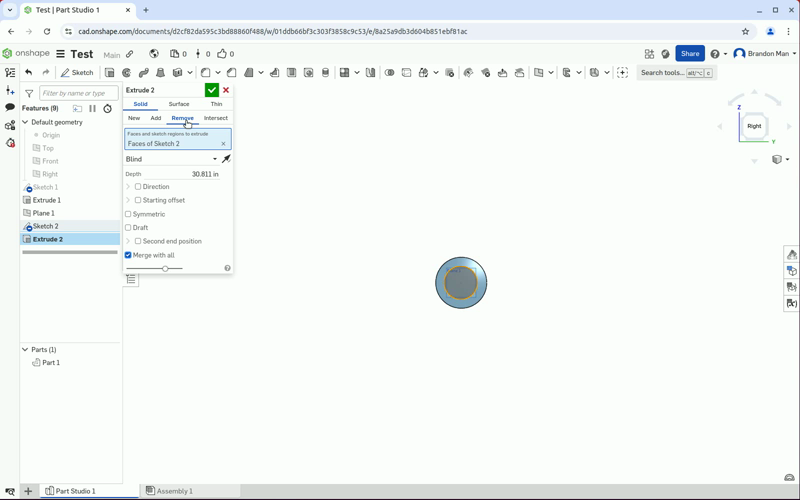
key(enter)
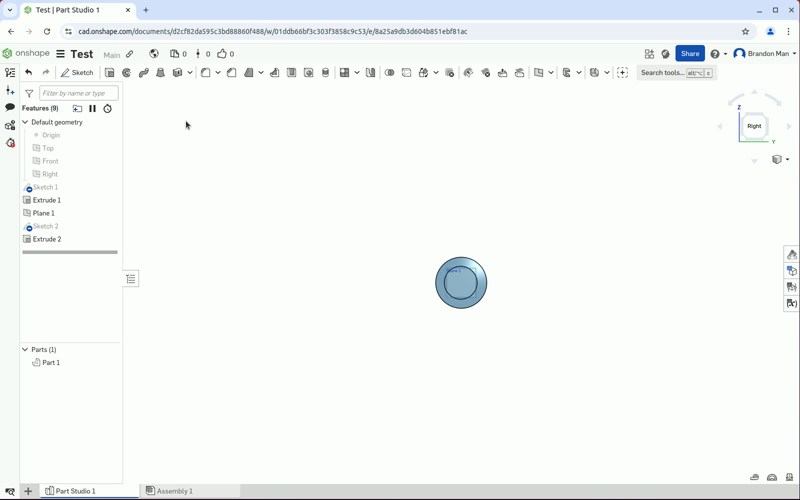
key(shift+h)
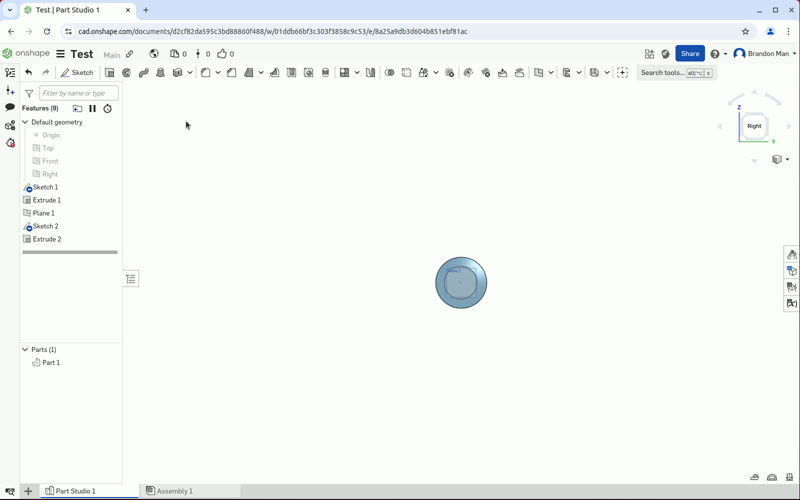
key(shift+h)
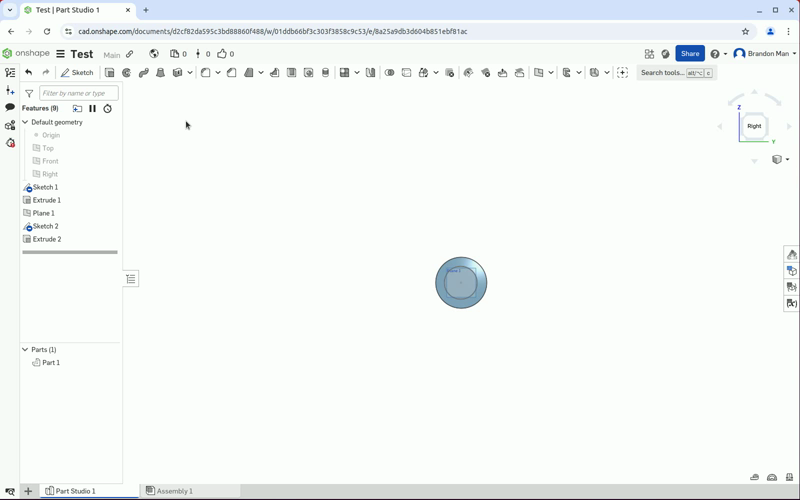
key(shift+7)
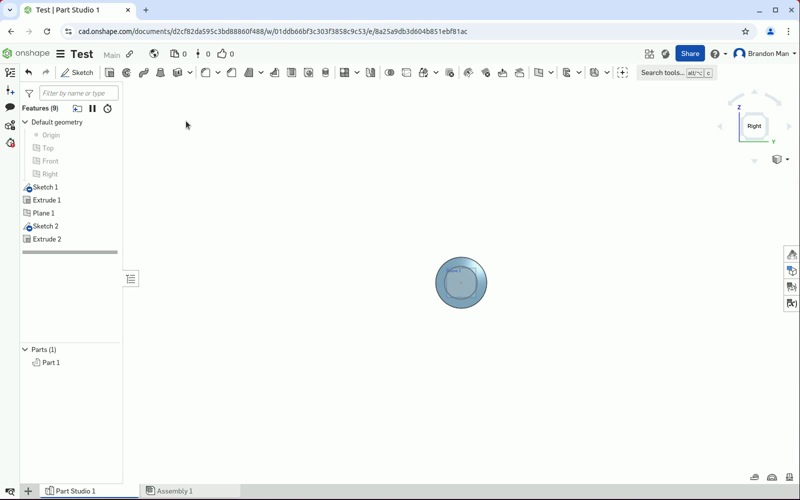
key(right, 2)
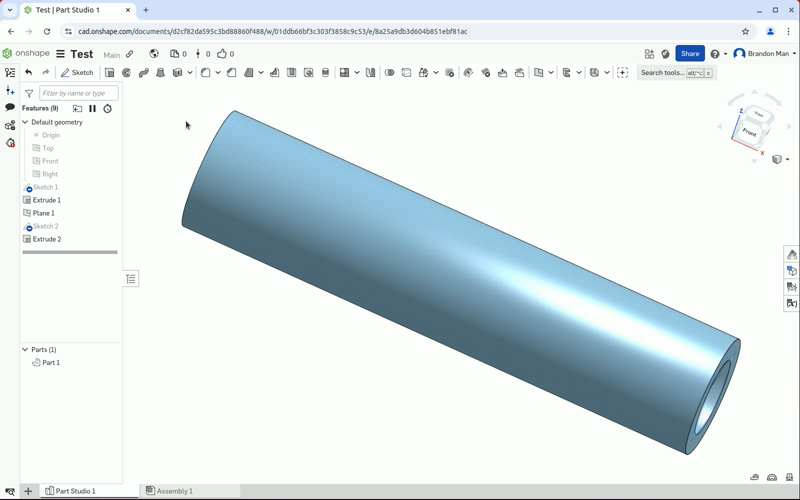
key(down, 2)
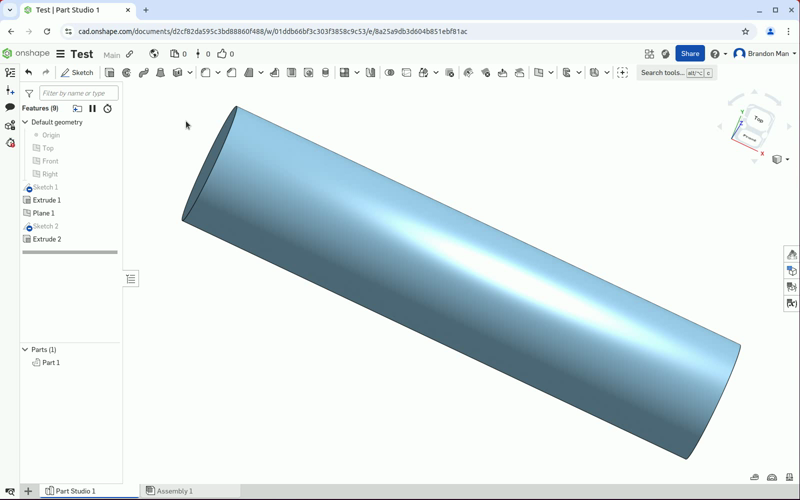
key(up, 2)
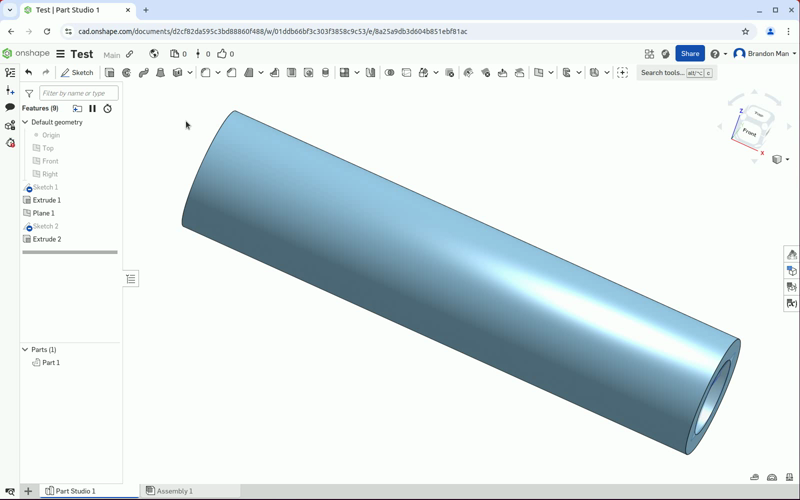
key(left, 2)
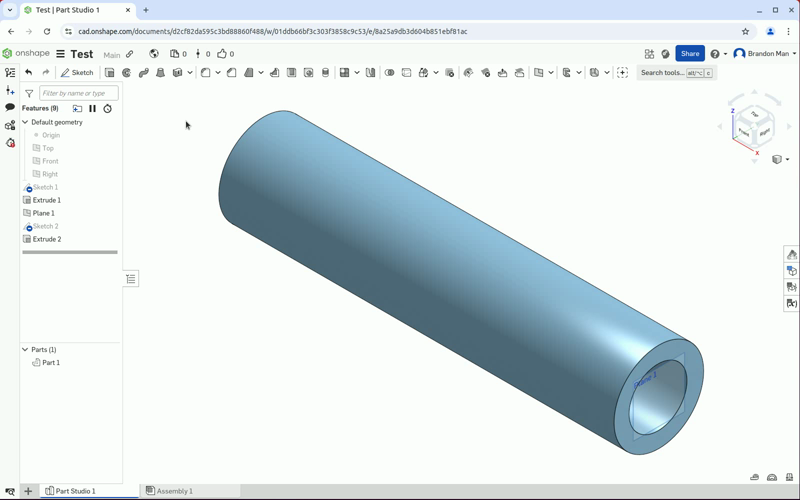
mouse_move(73, 189)
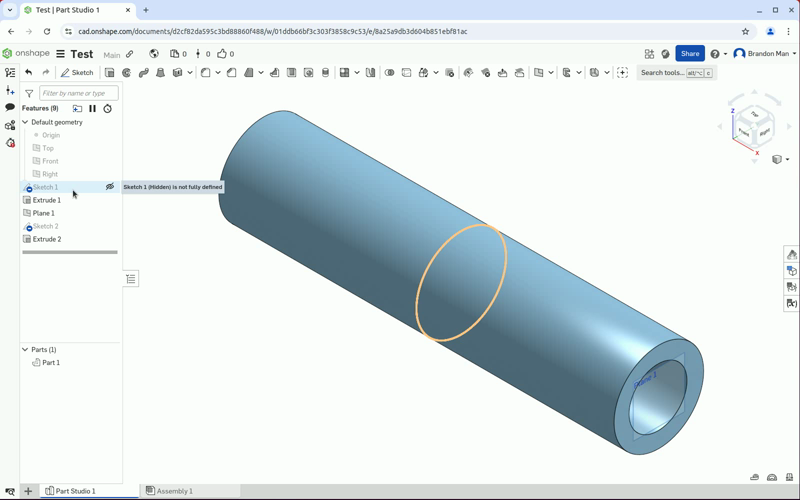
click(73, 189)